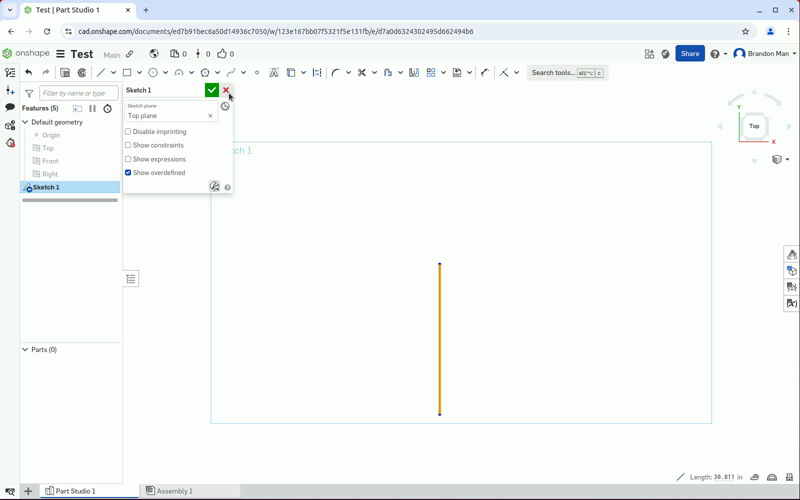
key(shift+h)
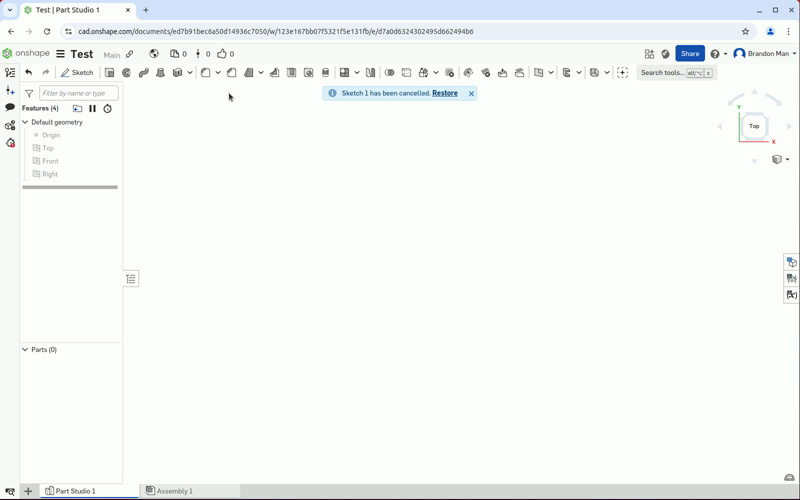
mouse_move(73, 352)
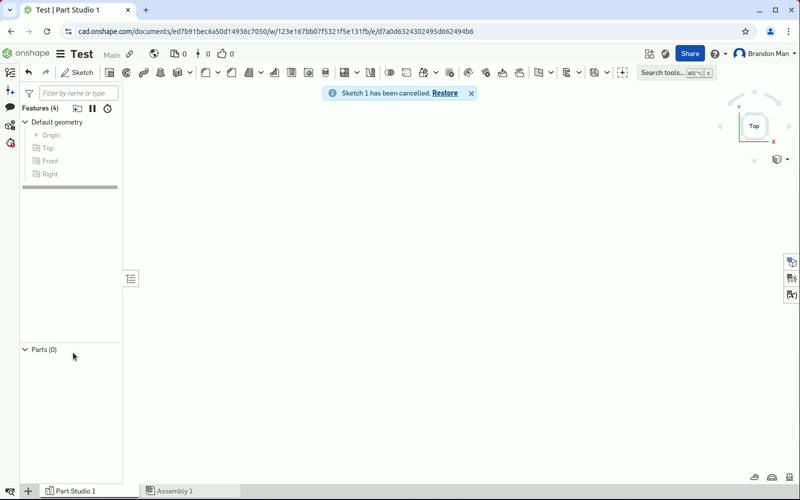
key(y)
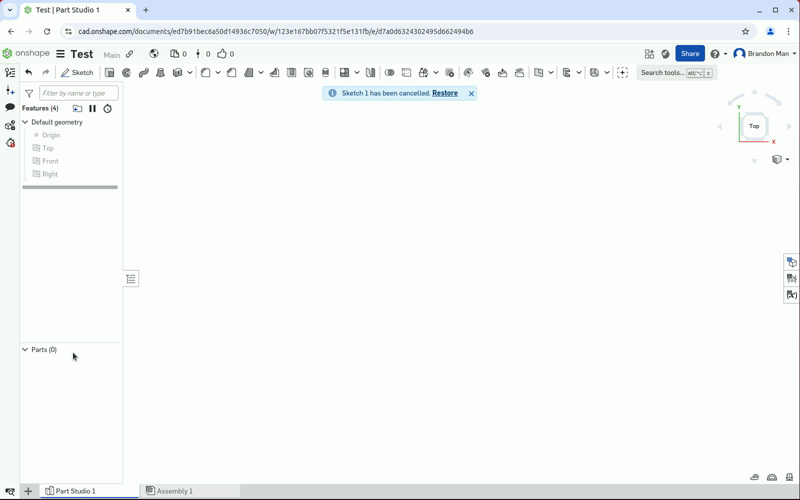
key(shift+p)
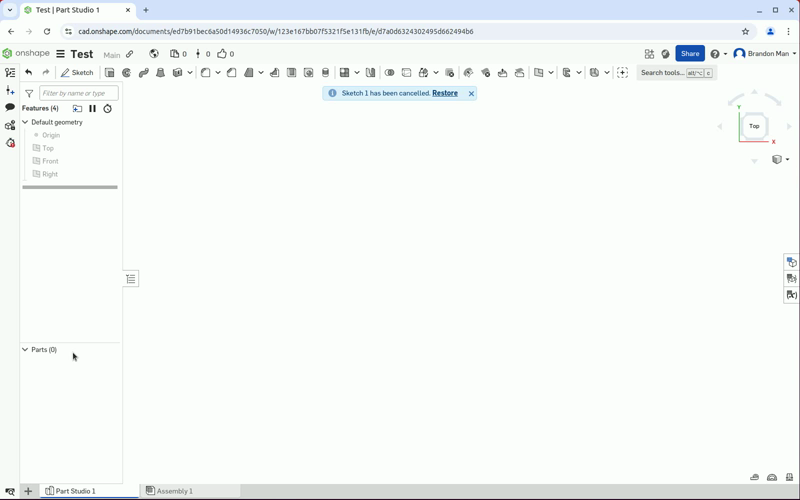
key(space)
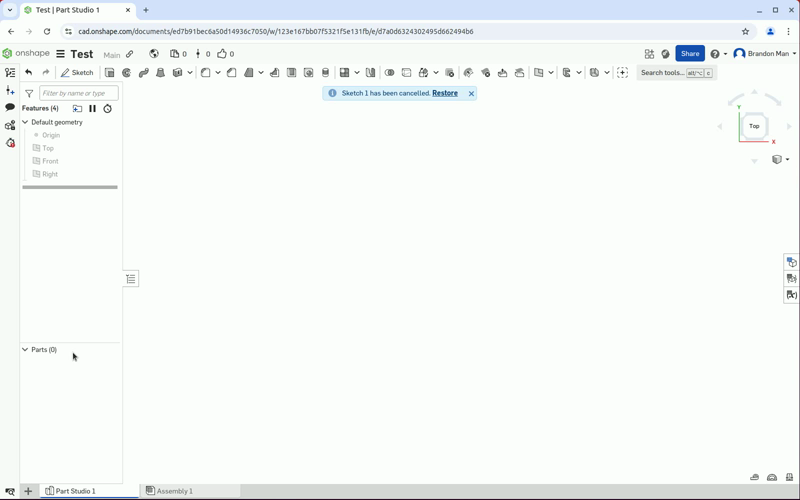
key_down(shift)
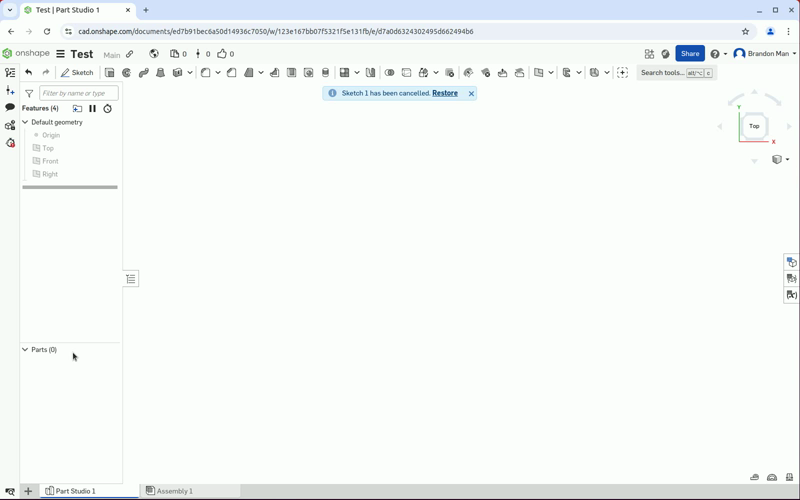
key(up)
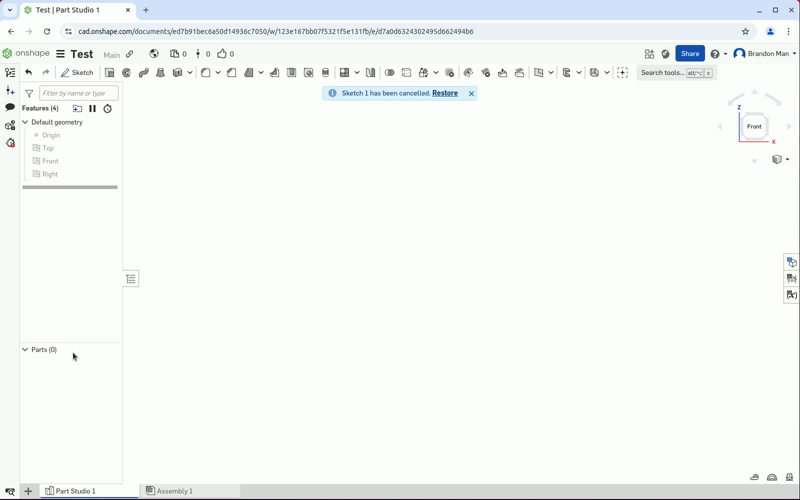
key_up(shift)
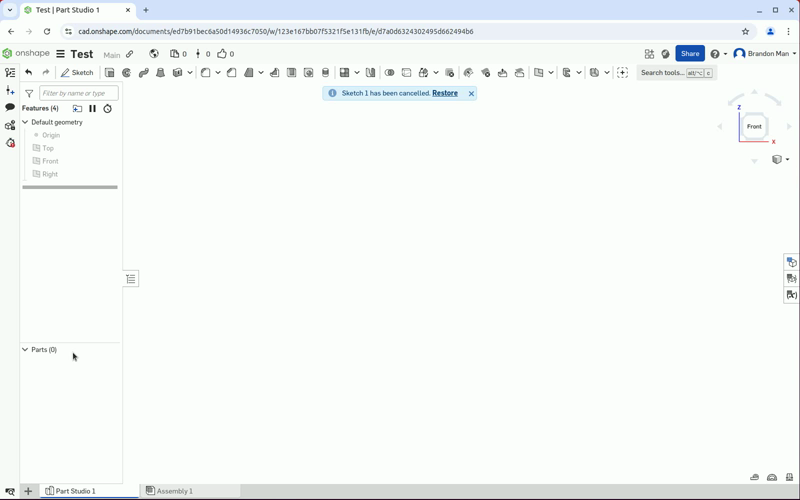
mouse_move(73, 352)
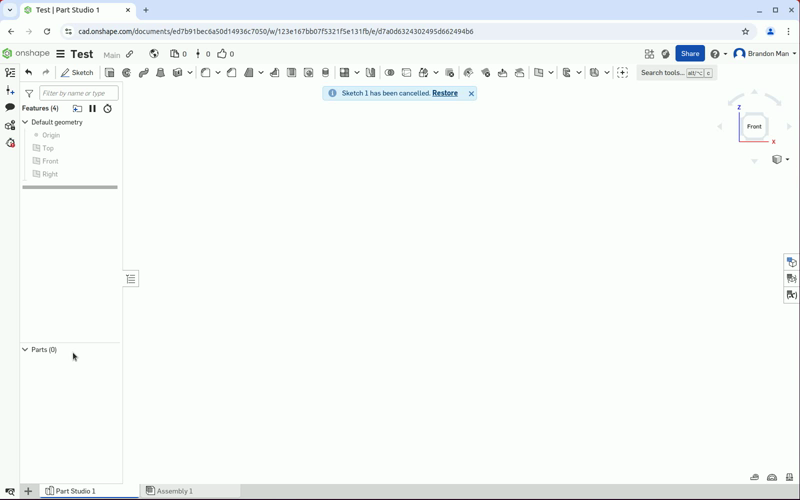
key(shift+y)
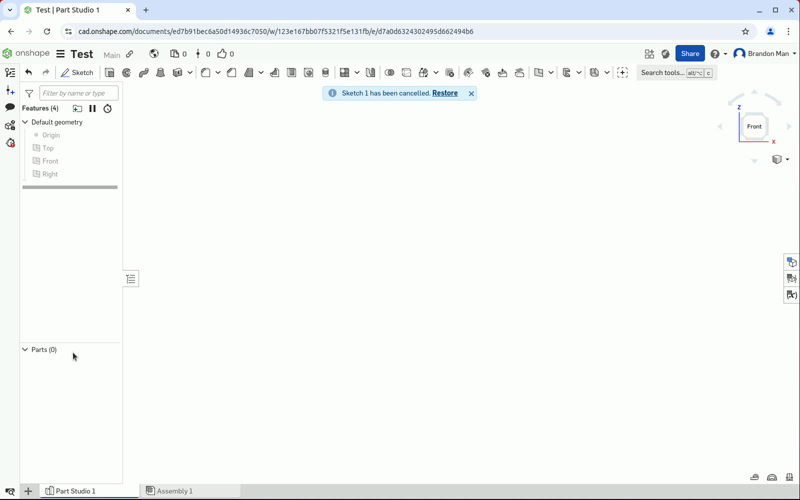
key(shift+s)
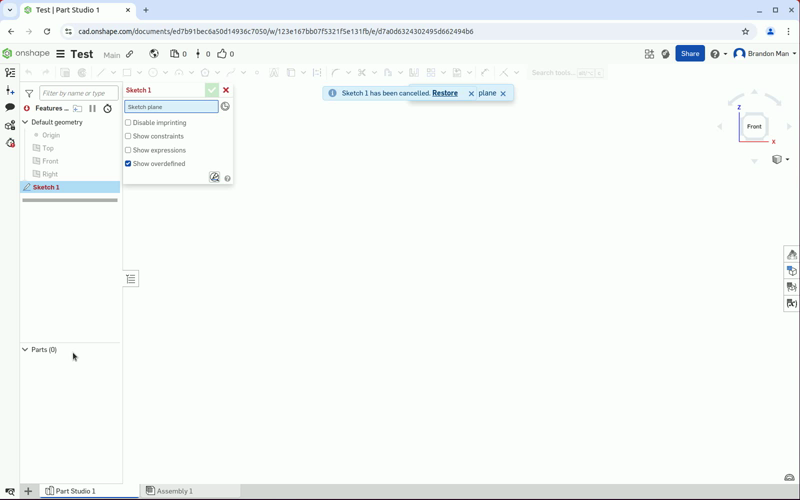
mouse_move(73, 163)
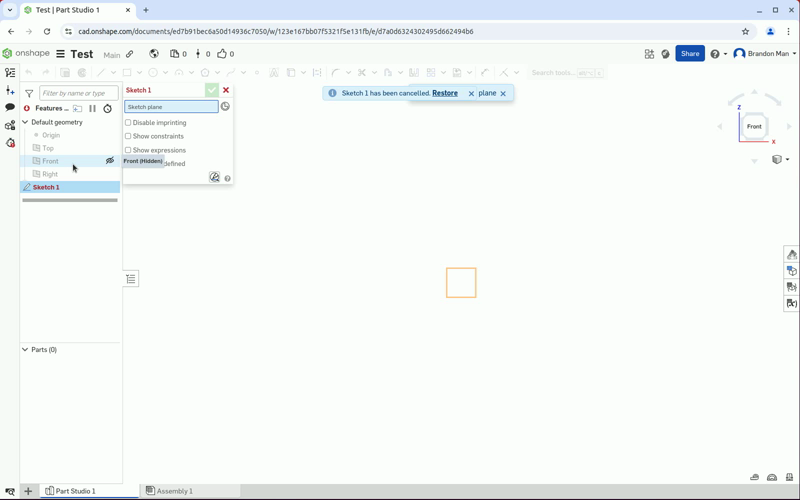
click(73, 163)
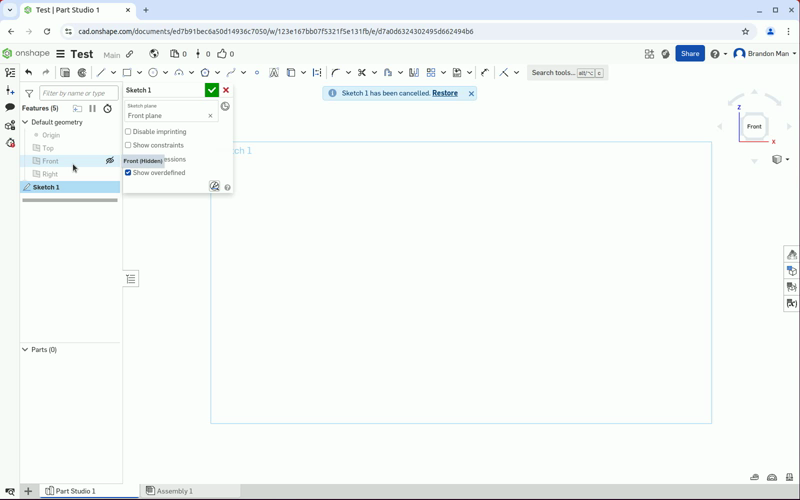
mouse_move(73, 352)
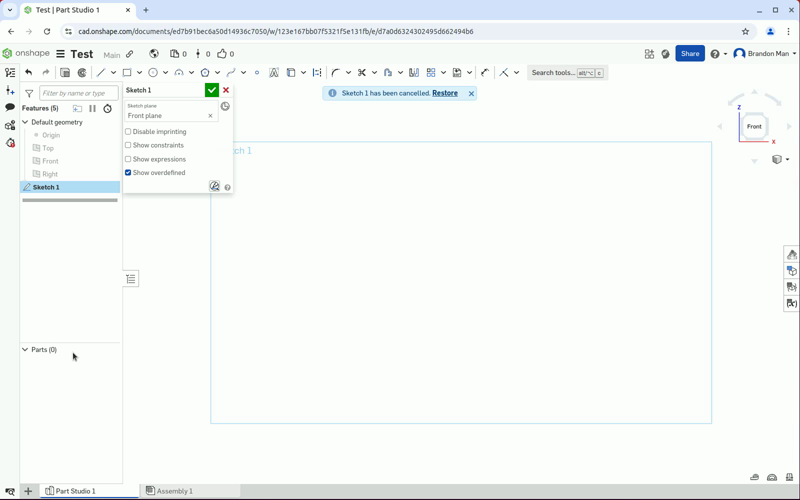
key(y)
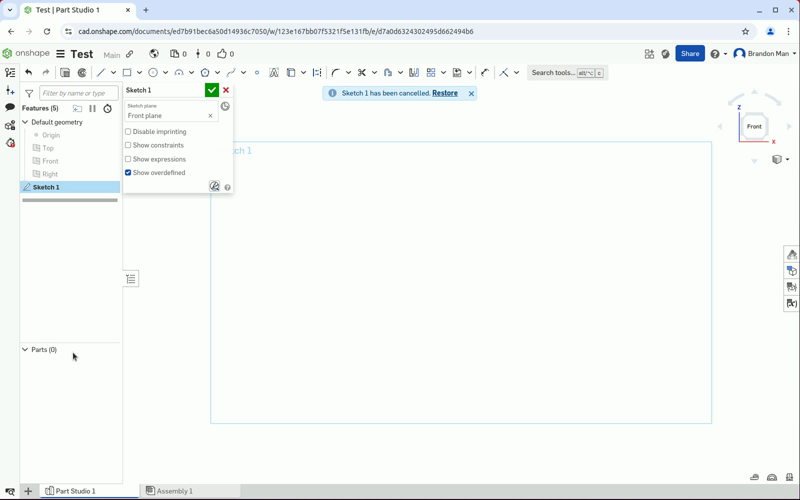
key(l)
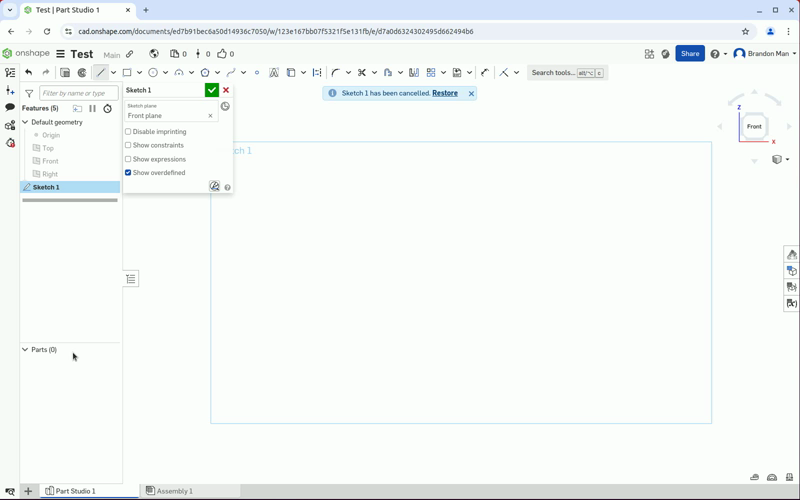
key_down(shift)
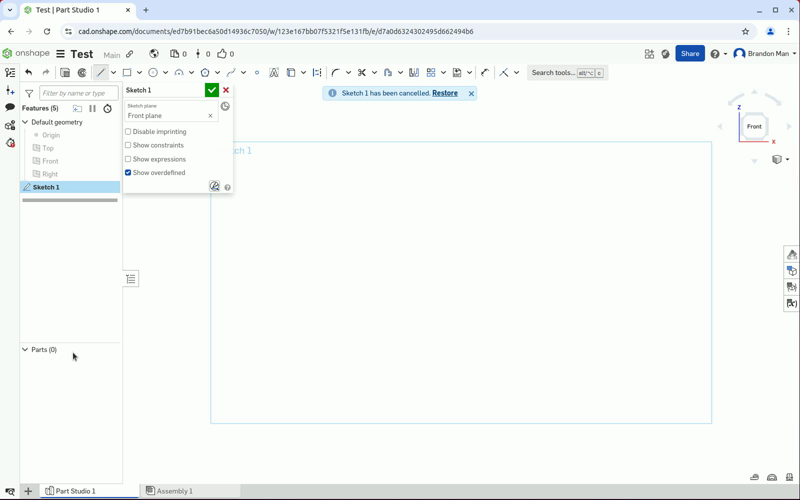
mouse_move(377, 282)
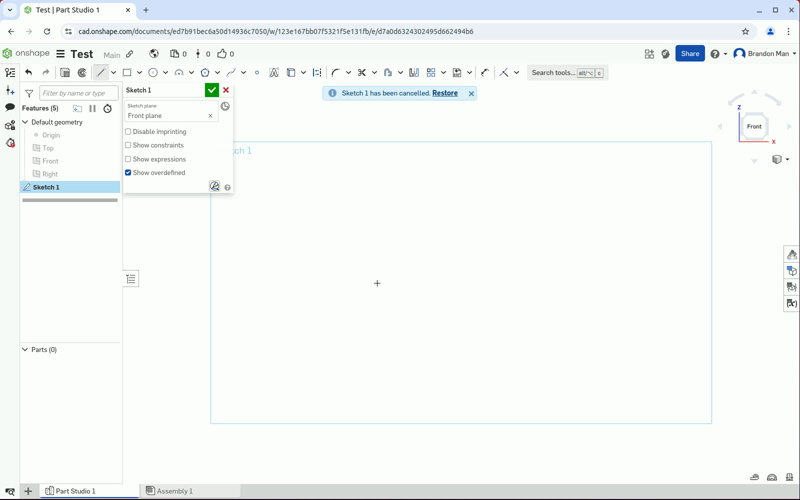
click(377, 282)
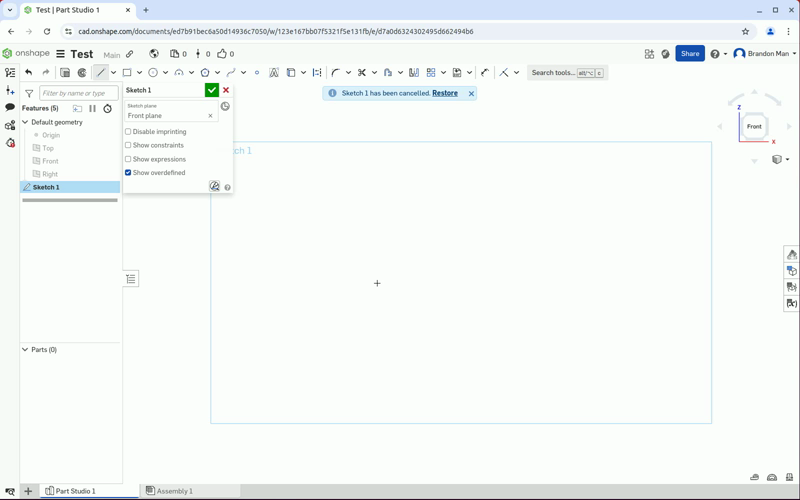
key_up(shift)
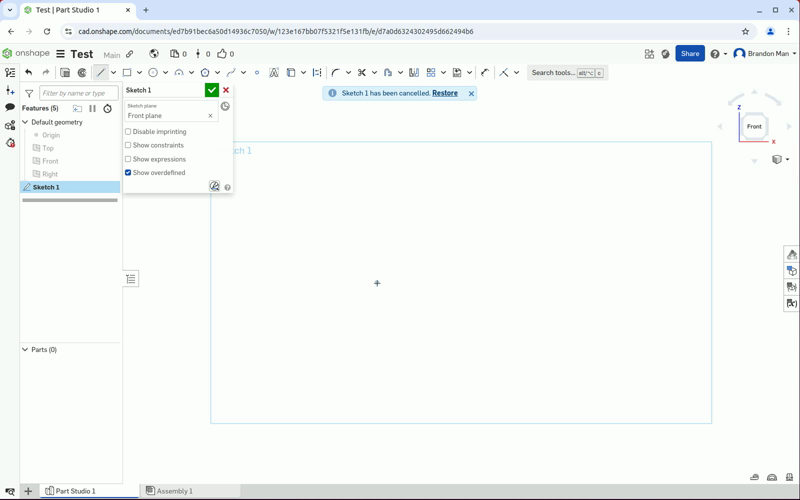
key_down(shift)
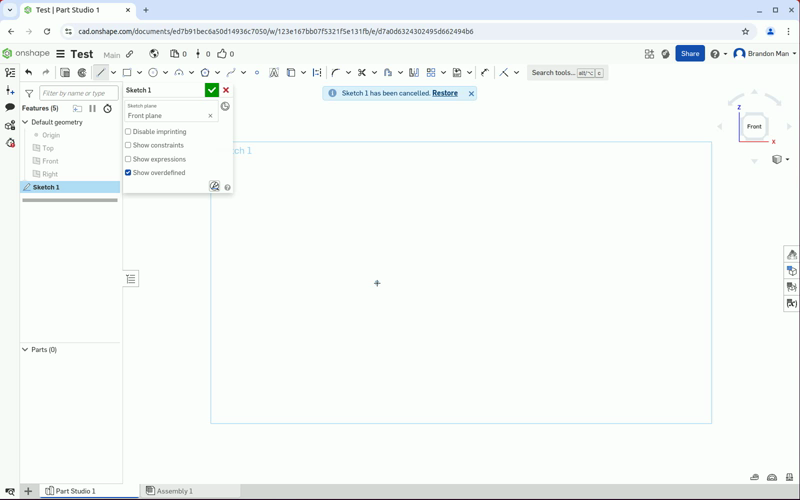
mouse_move(537, 282)
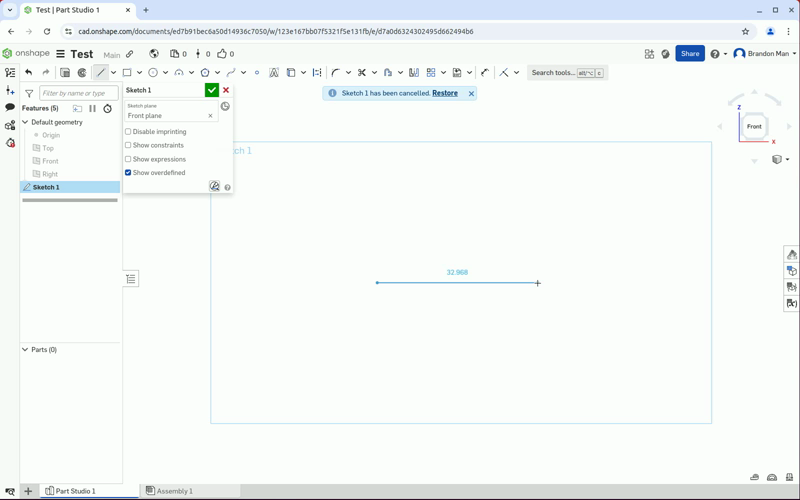
click(537, 282)
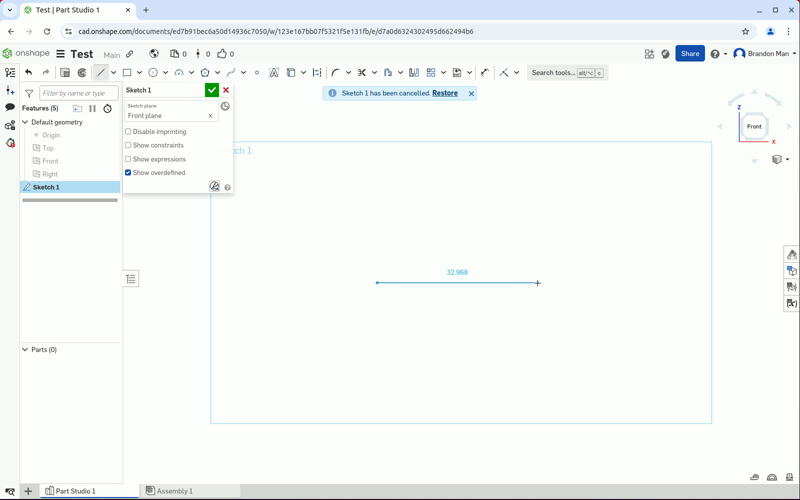
key_up(shift)
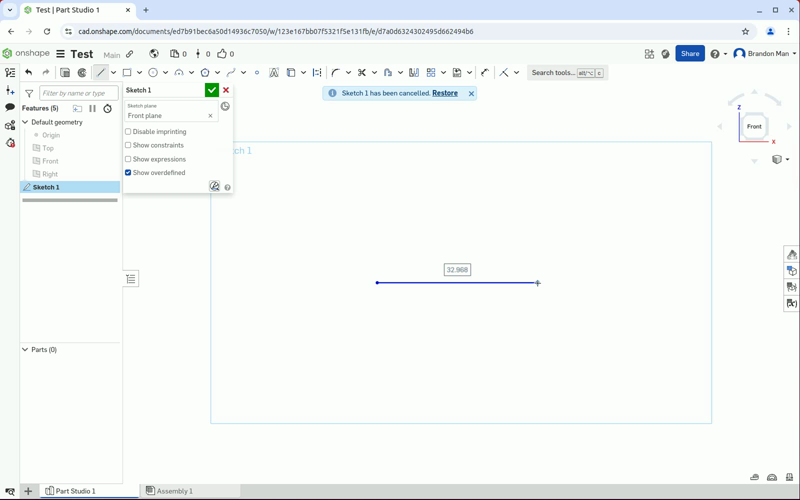
key_down(shift)
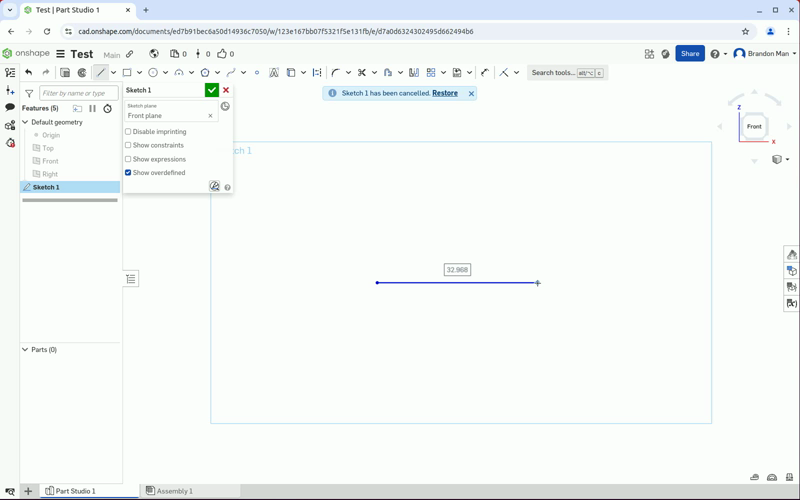
mouse_move(537, 222)
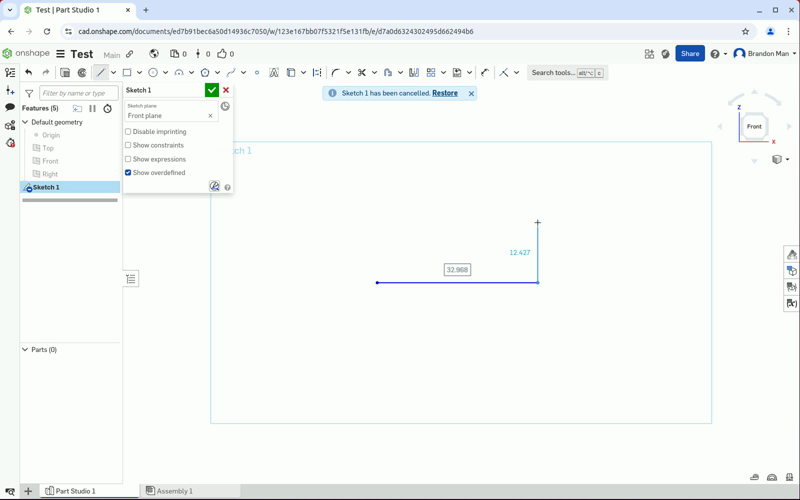
click(537, 222)
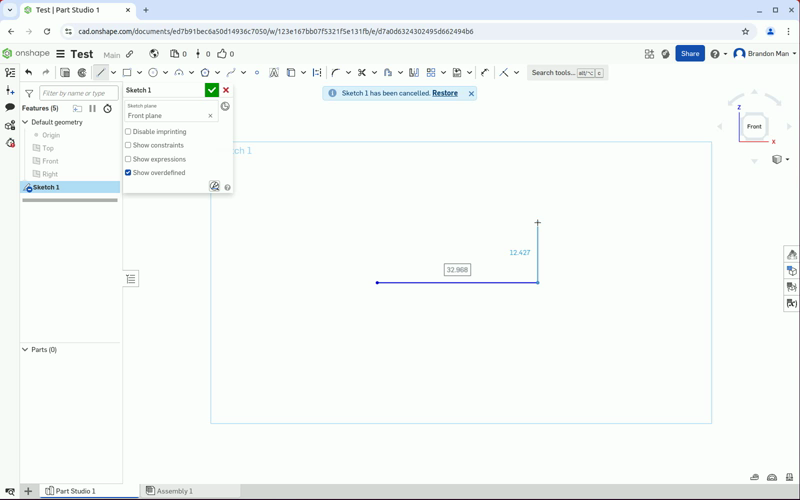
key_up(shift)
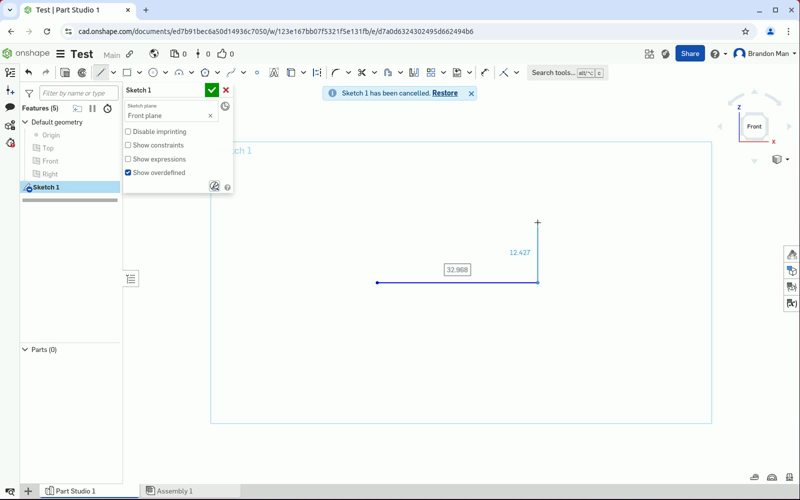
key_down(shift)
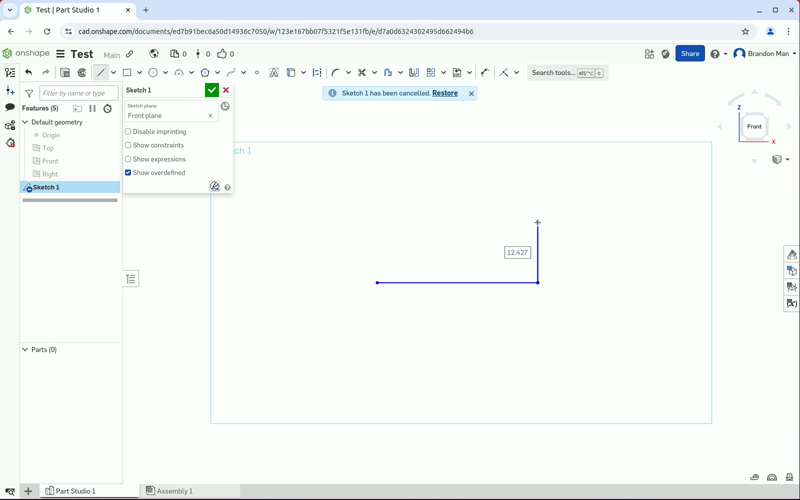
mouse_move(458, 222)
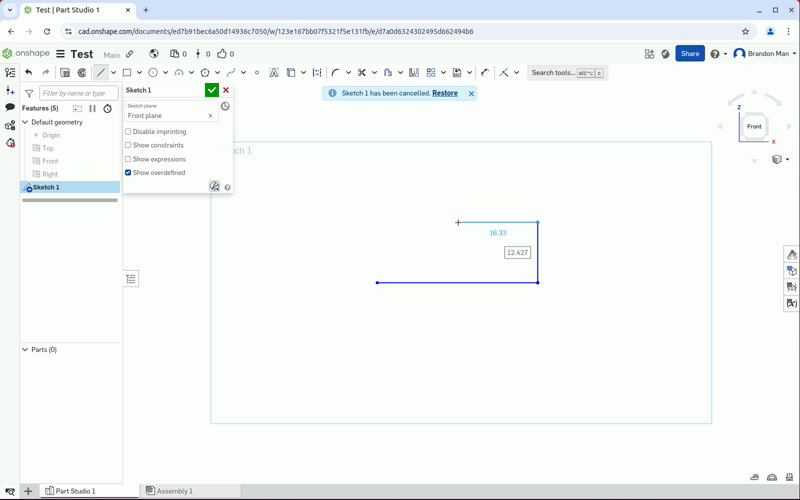
click(458, 222)
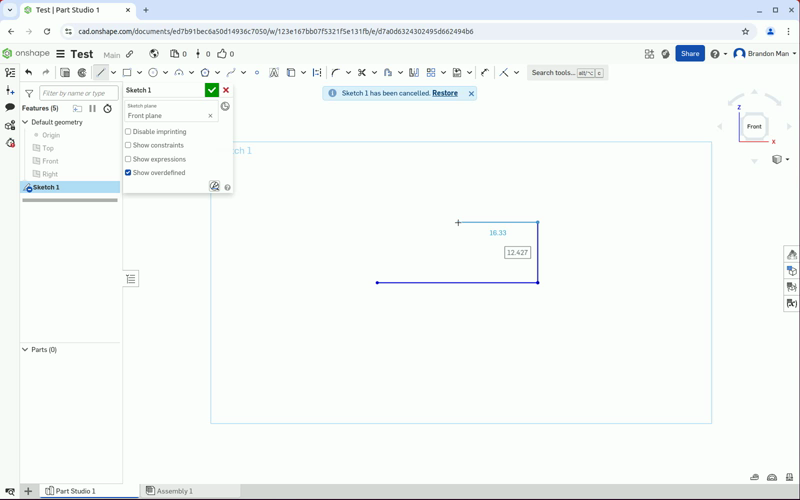
key_up(shift)
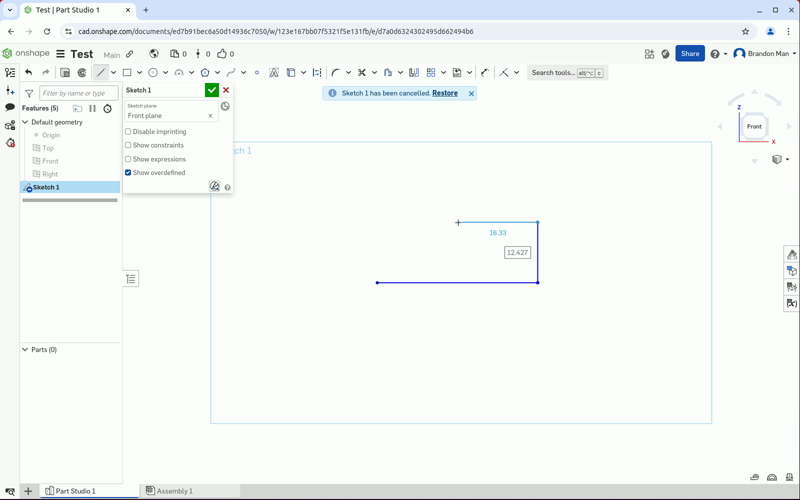
key_down(shift)
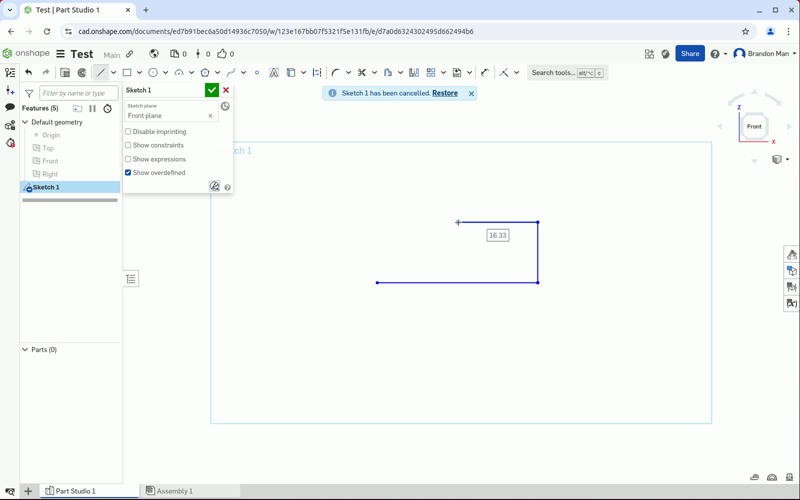
mouse_move(488, 222)
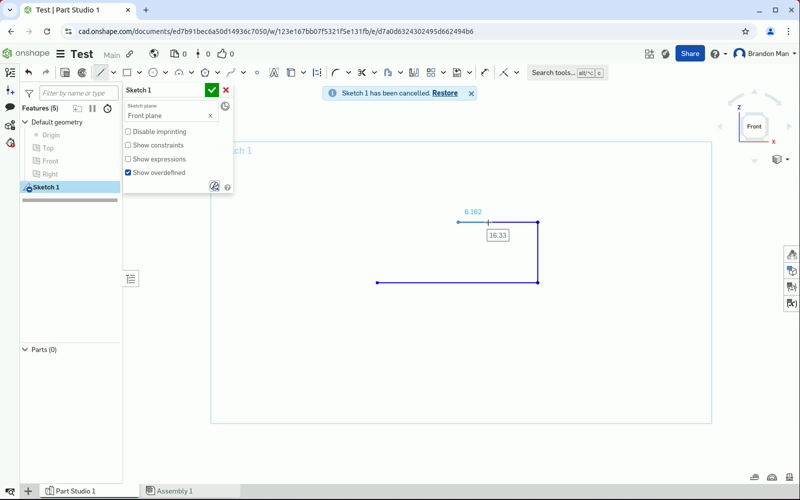
mouse_move(458, 242)
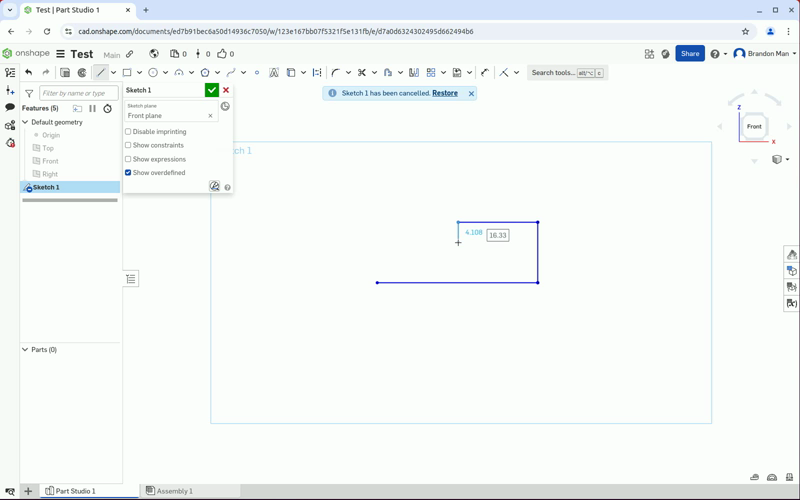
click(458, 242)
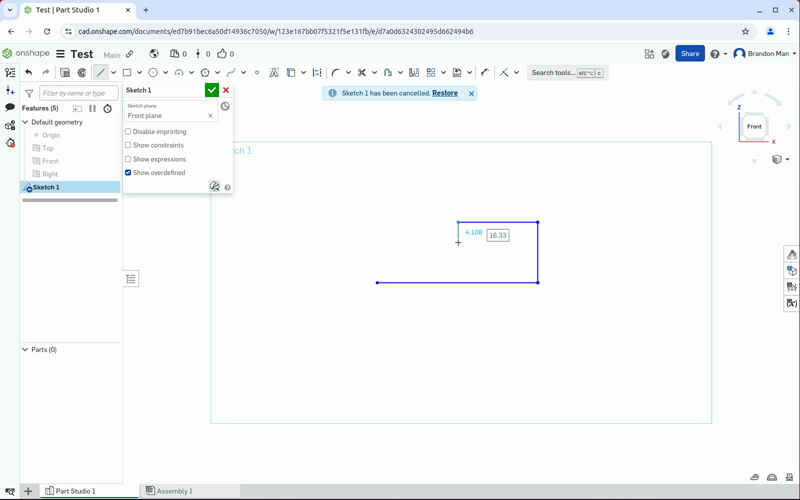
key_up(shift)
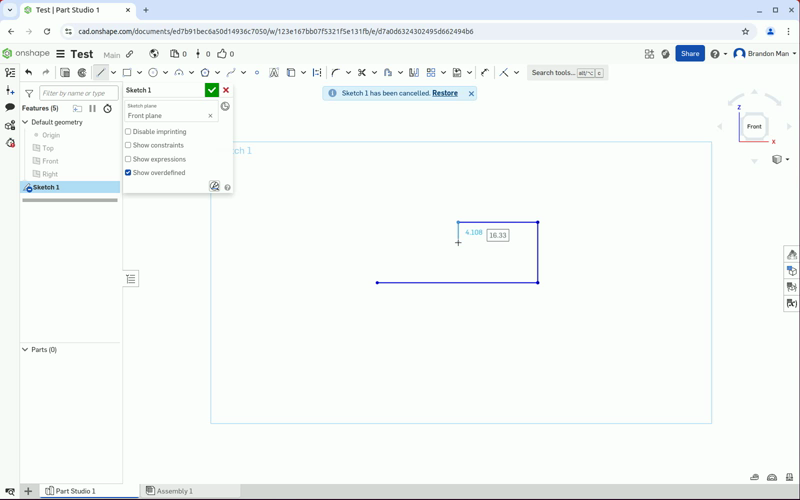
key_down(shift)
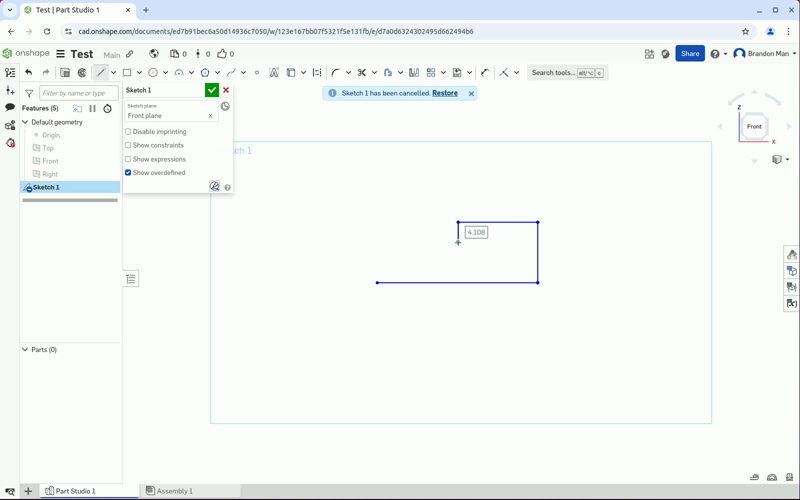
mouse_move(377, 242)
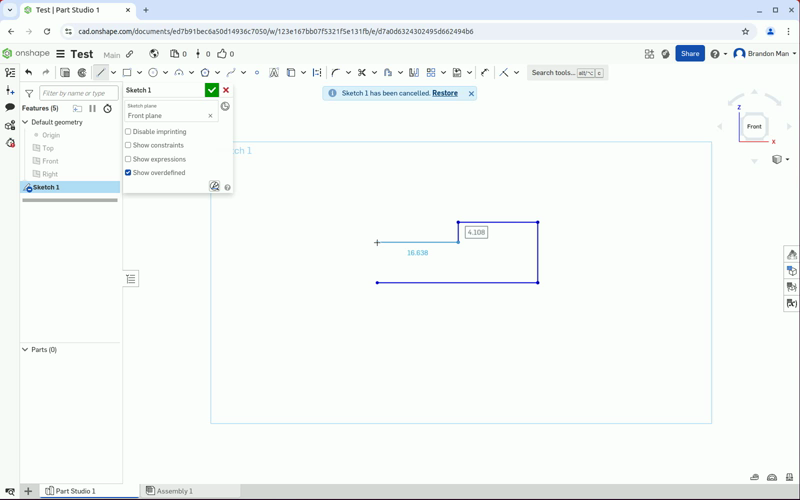
click(377, 242)
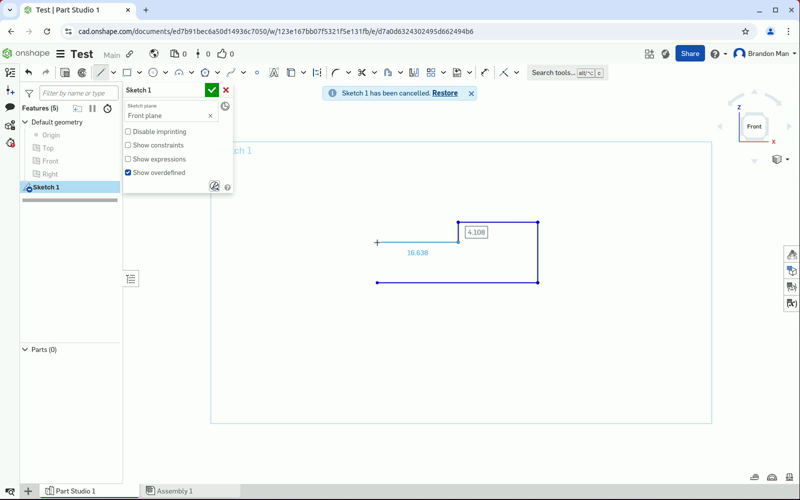
key_up(shift)
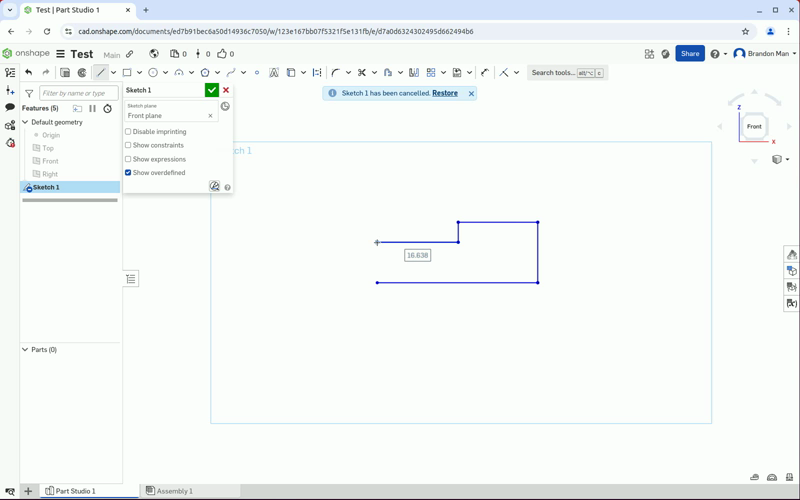
mouse_move(407, 242)
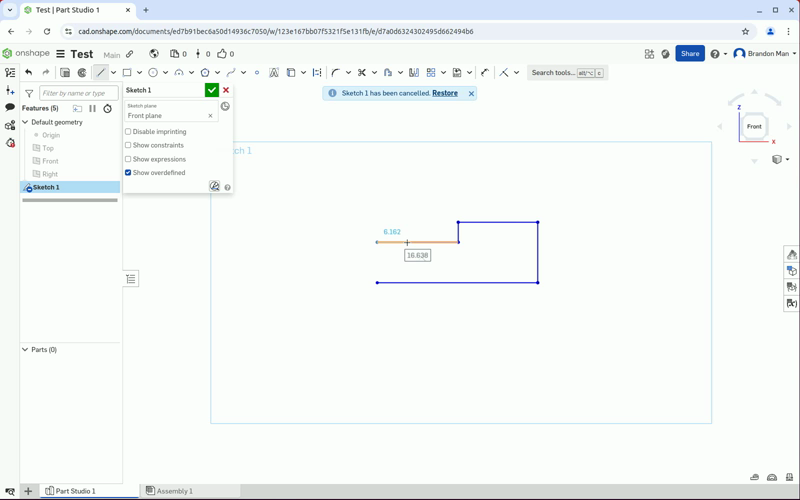
key_down(shift)
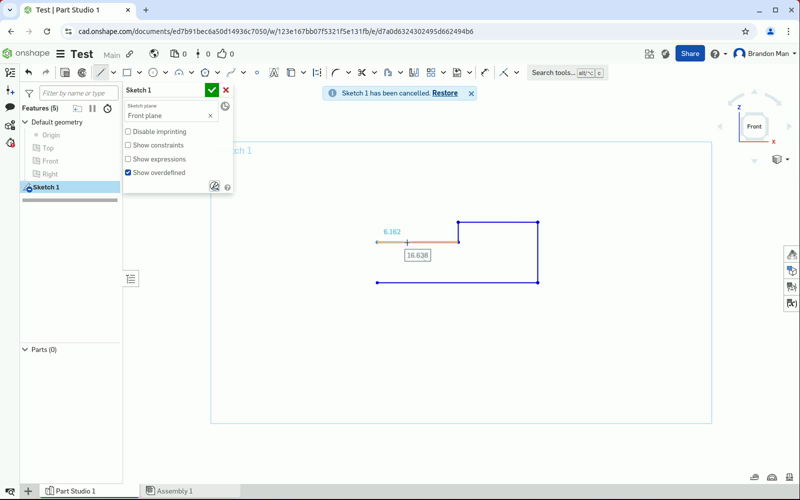
mouse_move(377, 282)
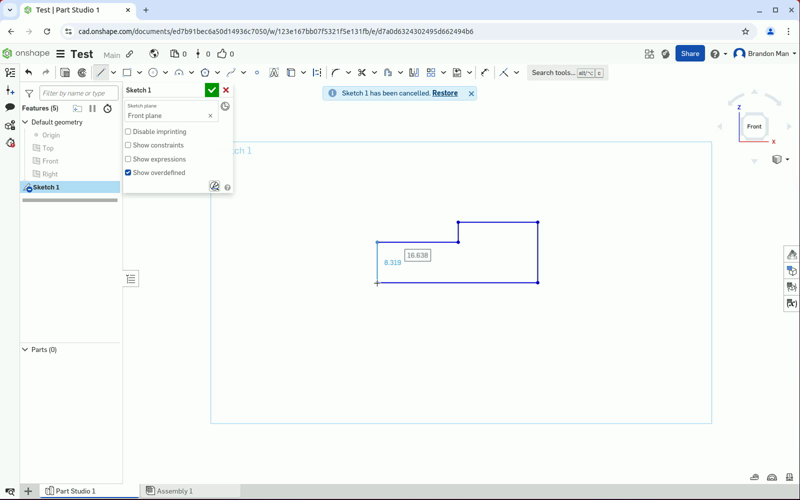
key_up(shift)
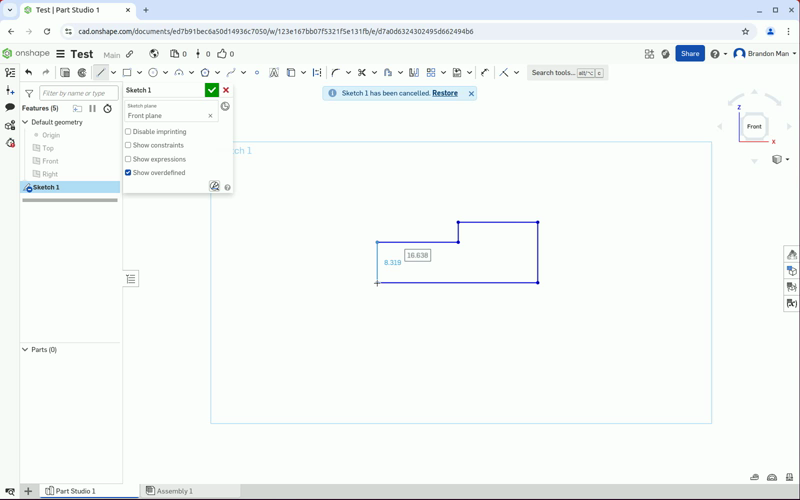
click(377, 282)
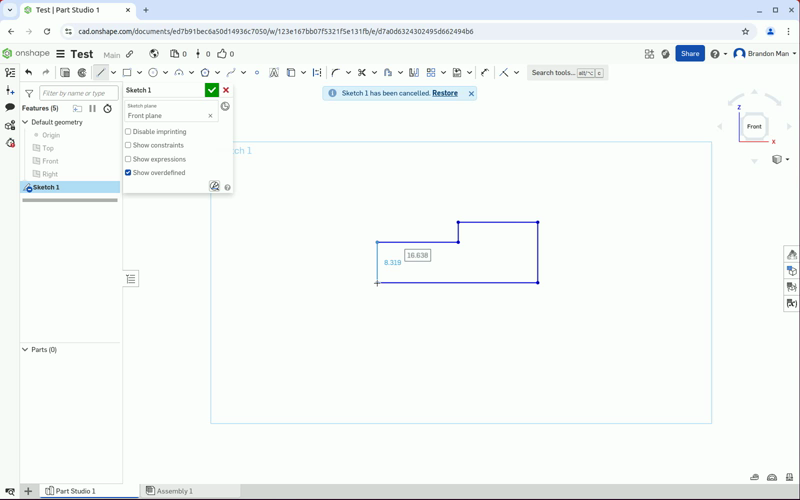
key(esc)
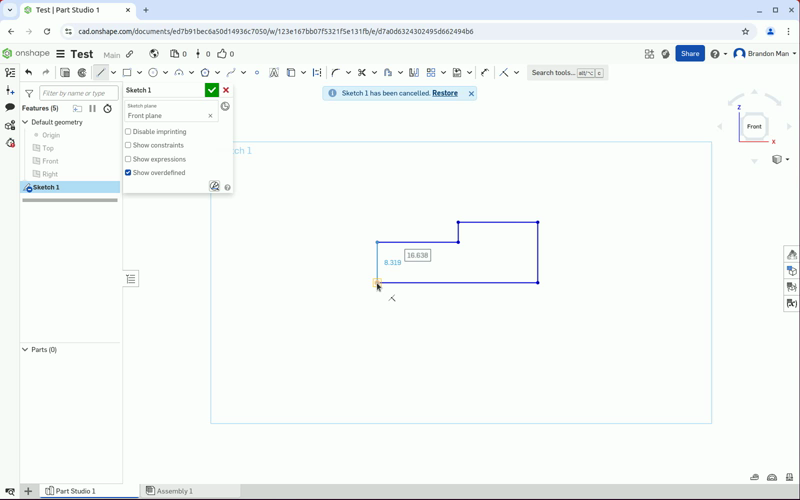
mouse_move(468, 241)
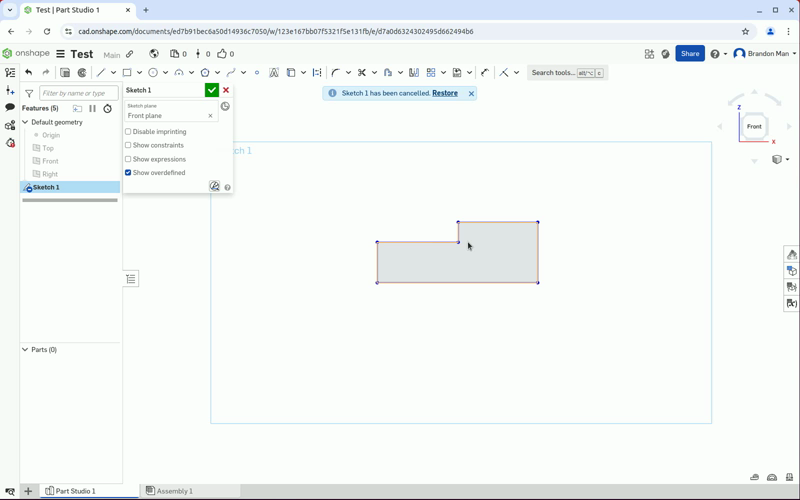
click(468, 241)
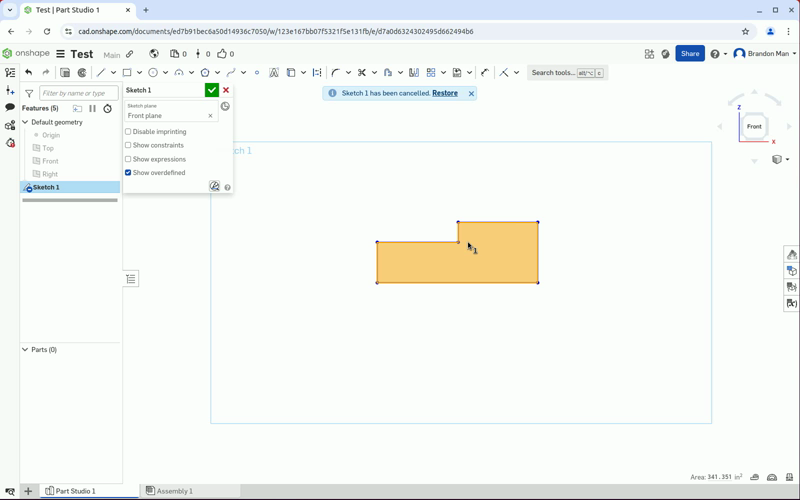
mouse_move(73, 352)
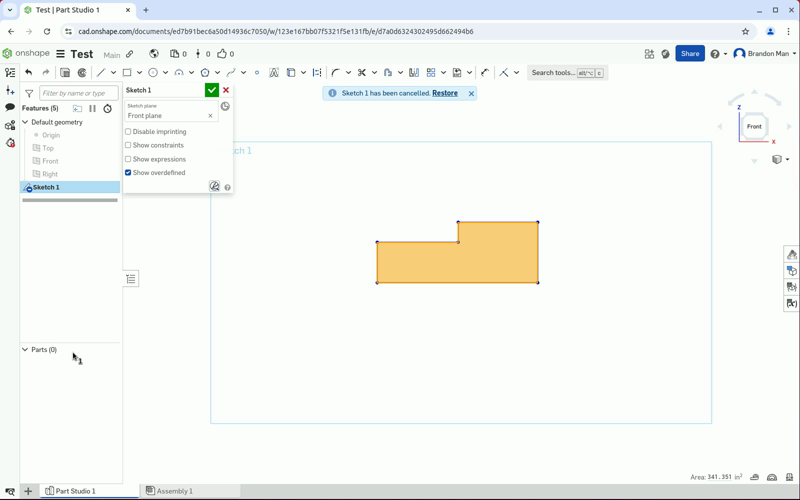
key(shift+y)
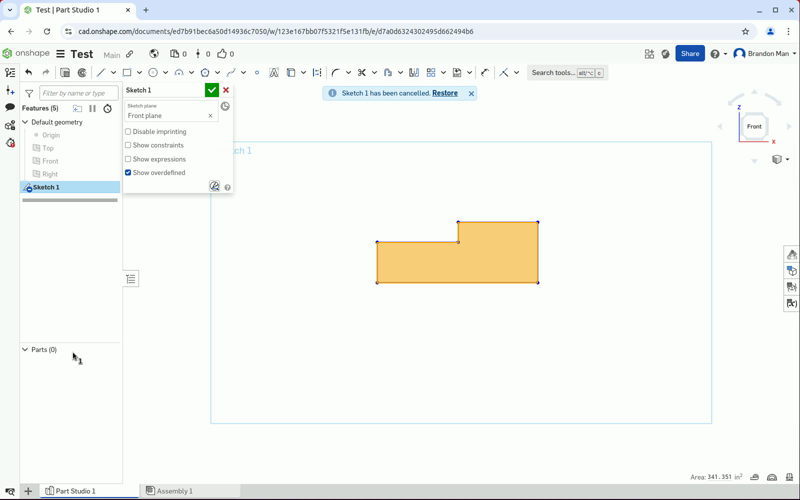
key(shift+e)
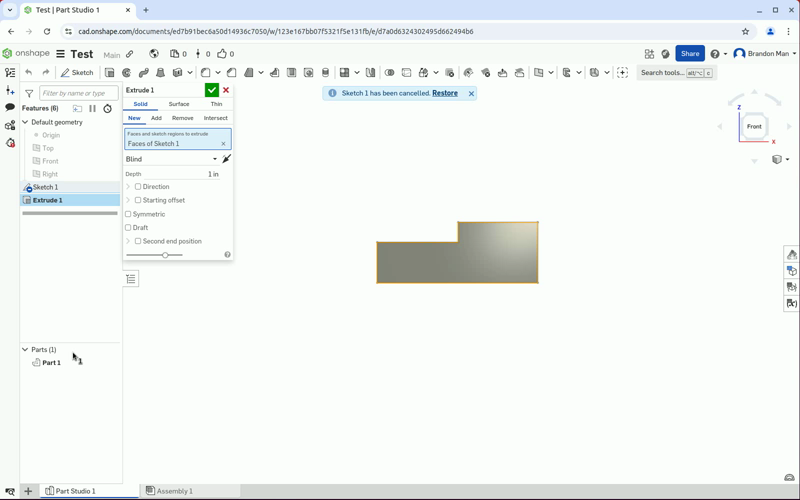
mouse_move(143, 106)
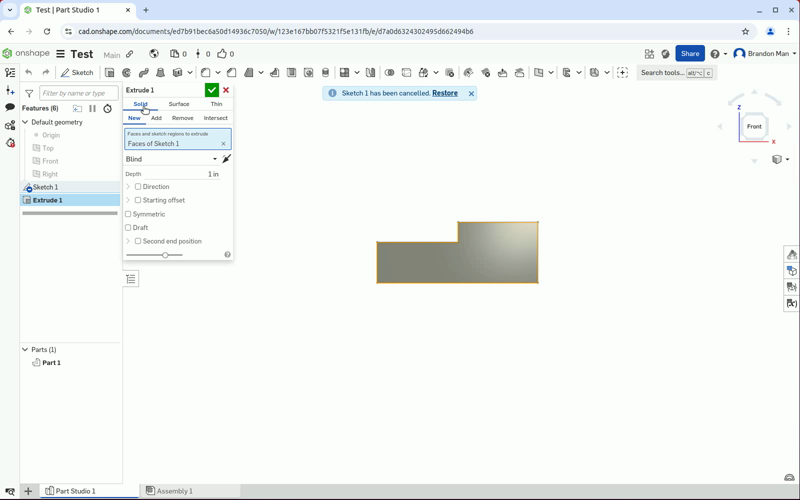
click(143, 106)
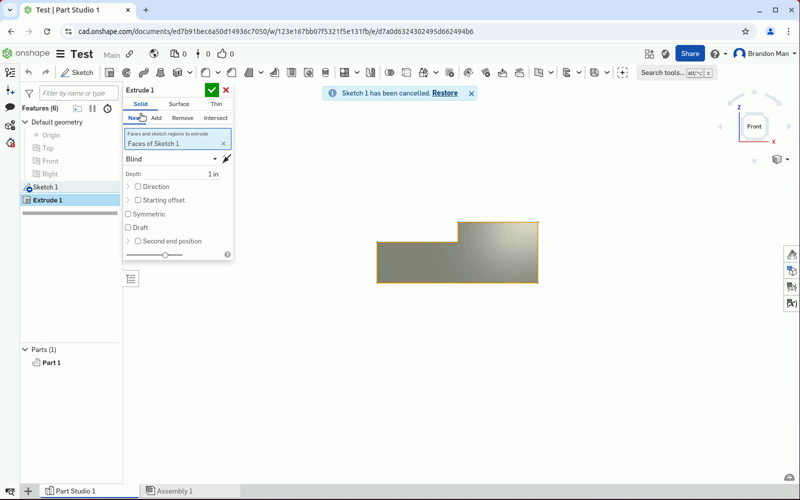
mouse_move(137, 120)
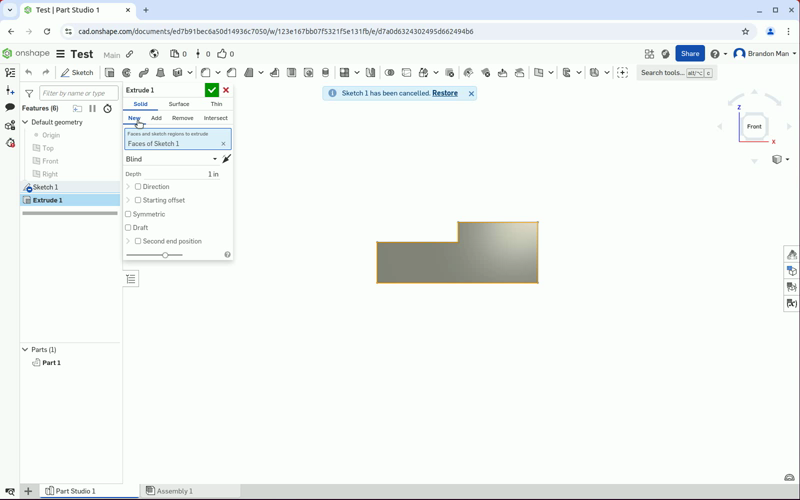
click(137, 120)
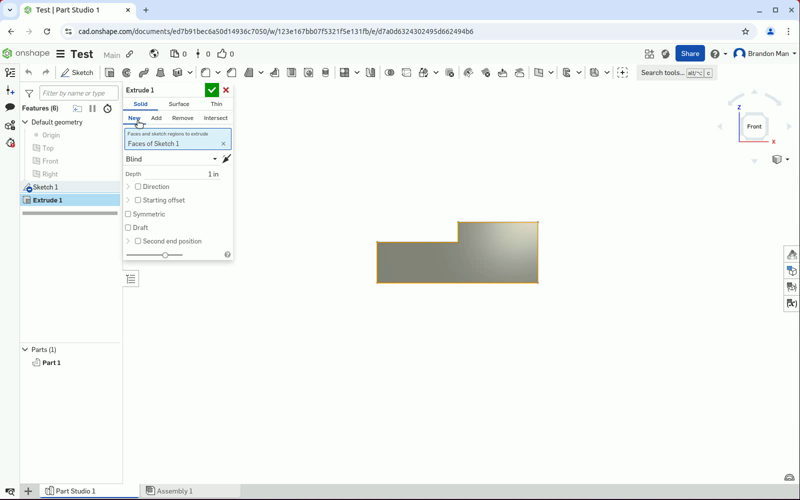
key(tab, 4)
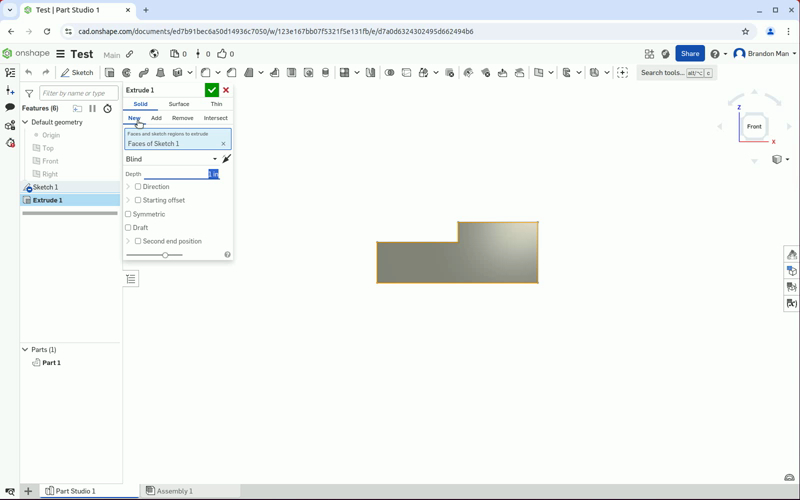
text(23.108)
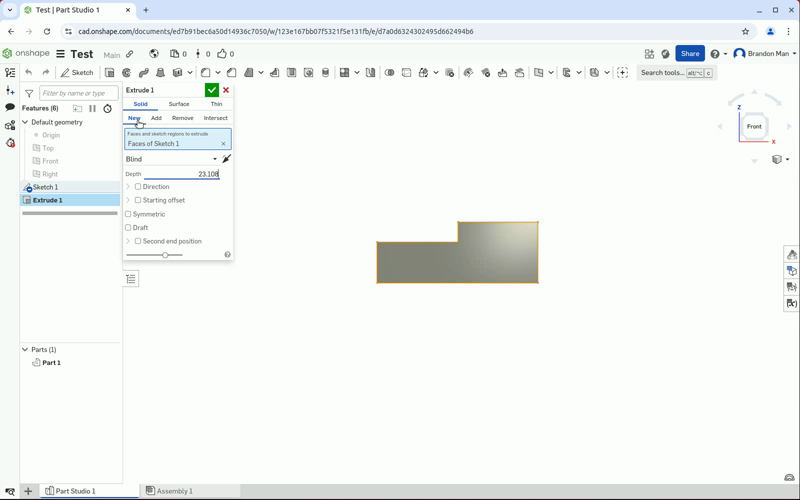
key(enter)
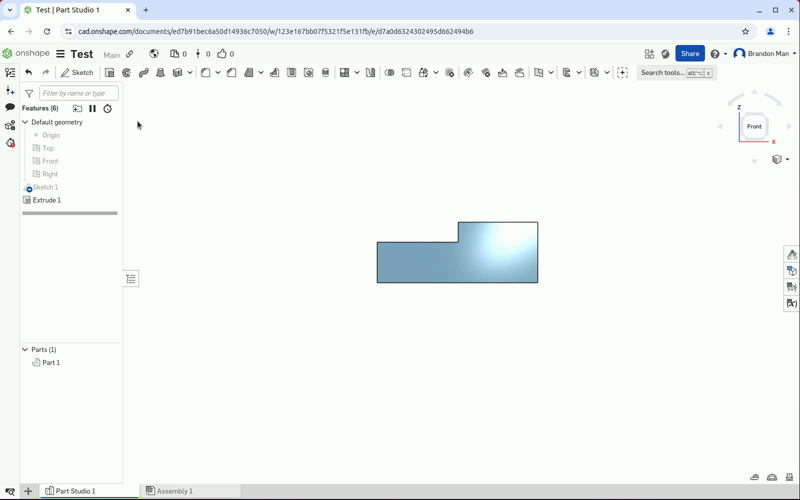
key(shift+h)
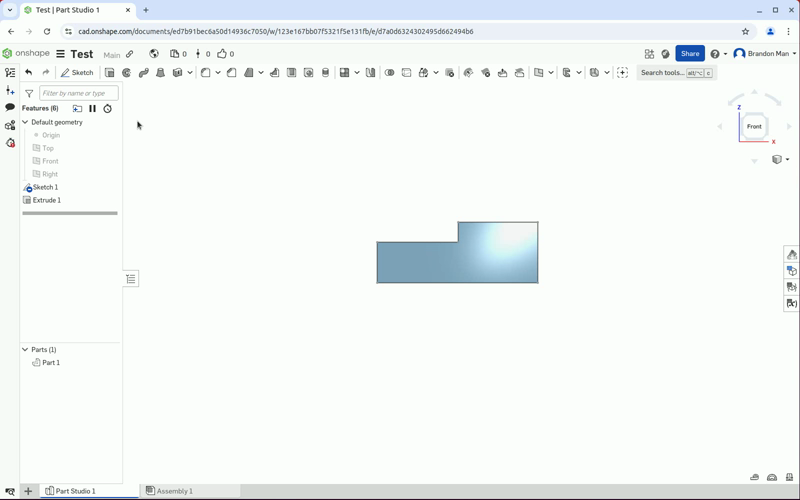
key(shift+h)
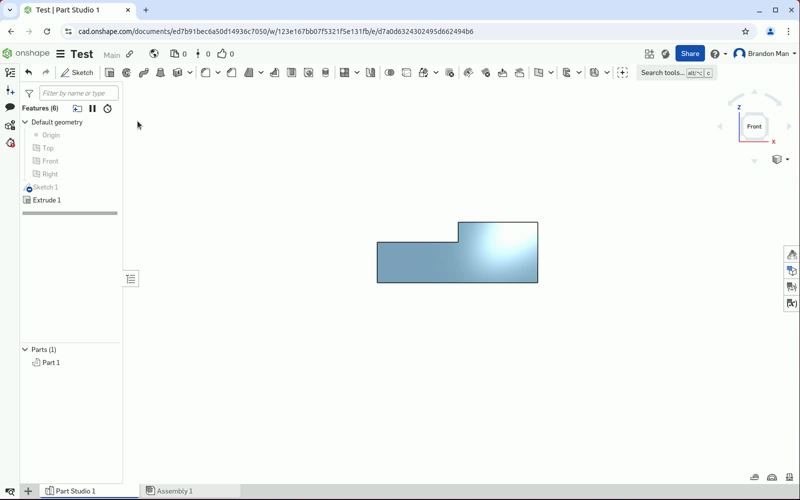
mouse_move(73, 189)
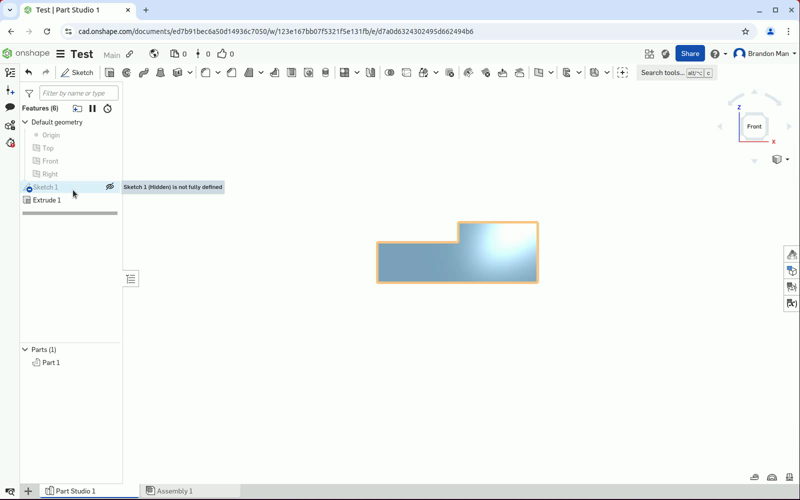
click(73, 189)
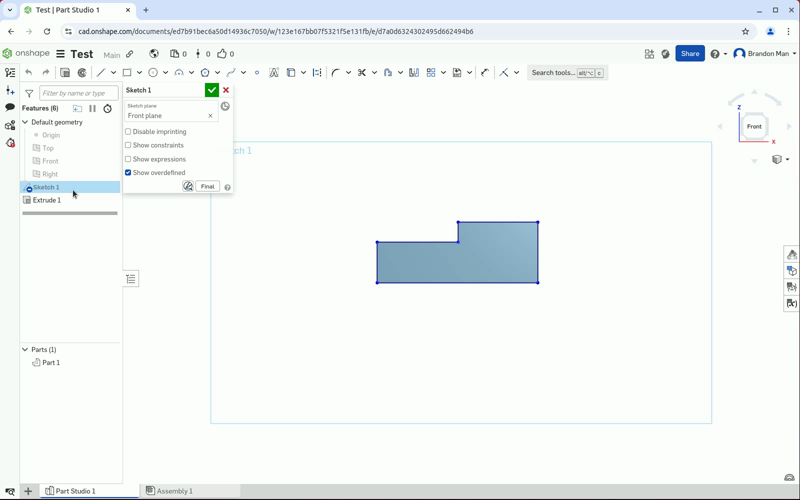
mouse_move(229, 92)
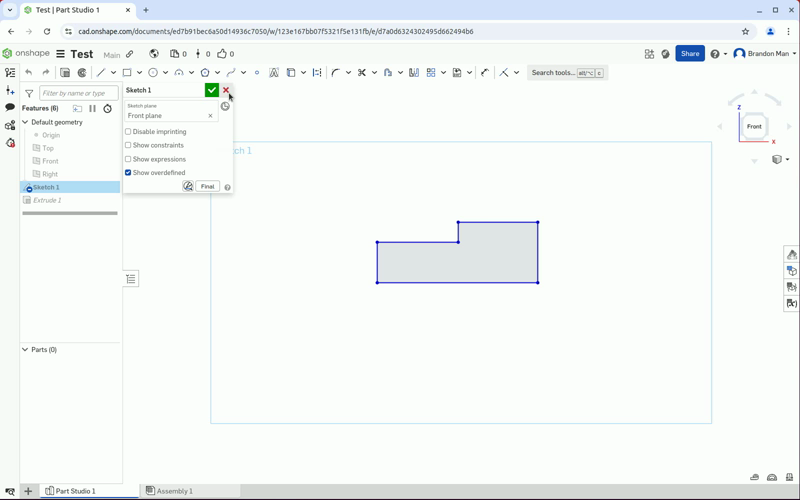
click(229, 92)
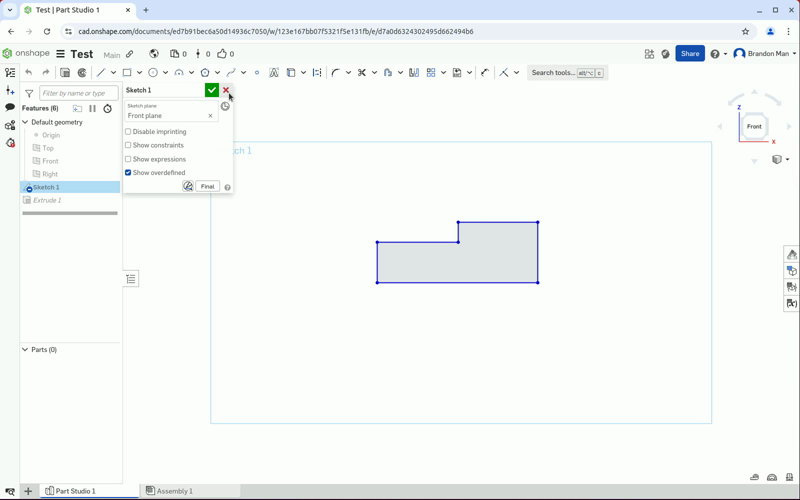
key(shift+s)
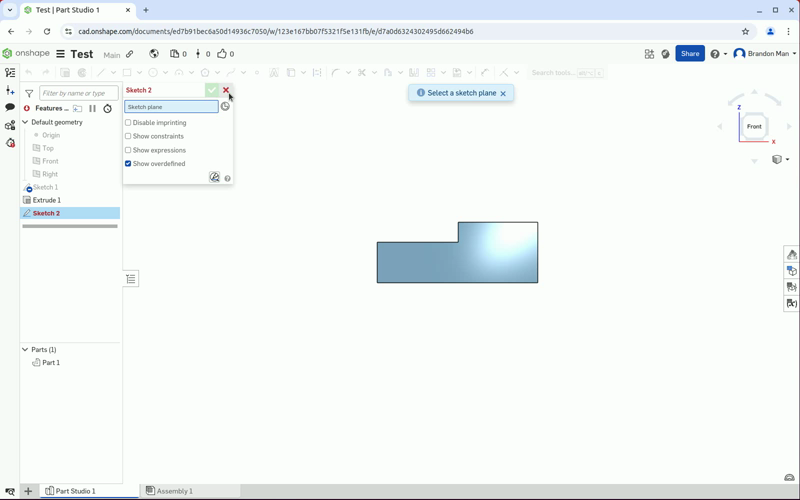
mouse_move(73, 163)
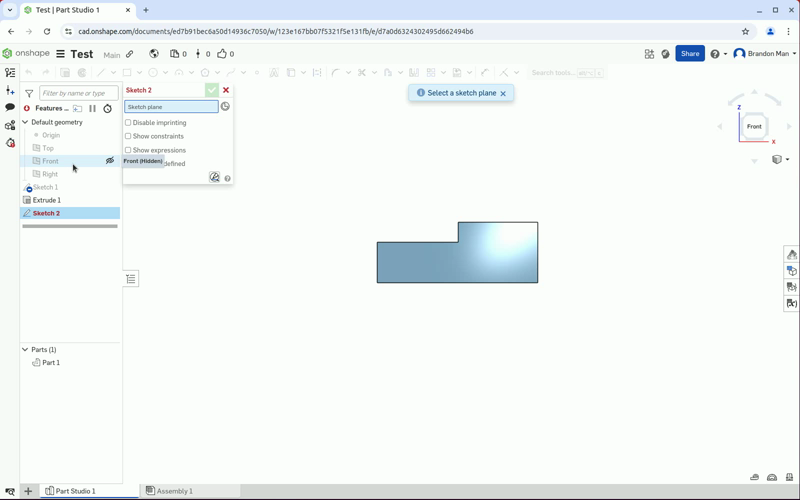
click(73, 163)
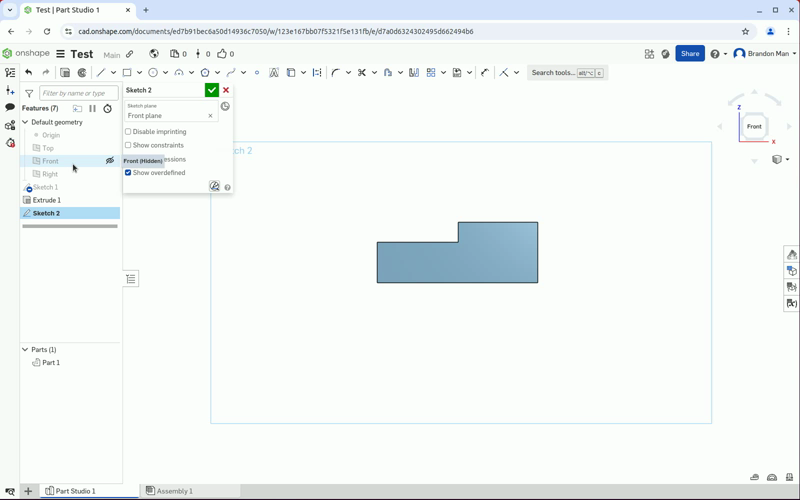
mouse_move(73, 352)
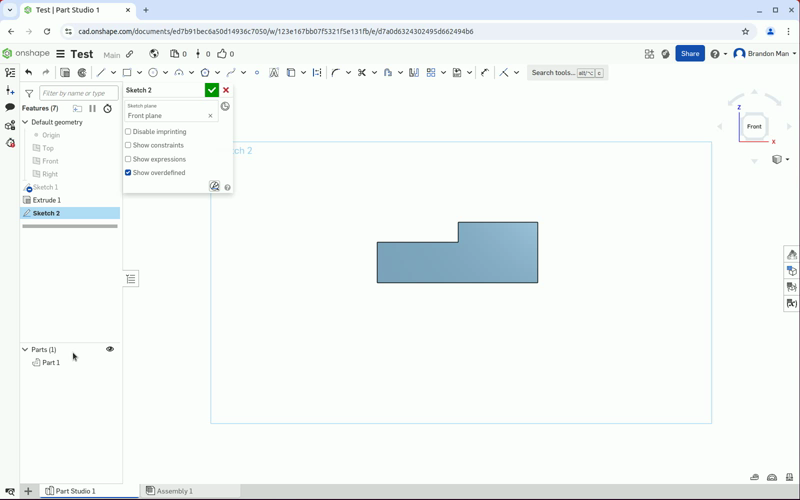
key(y)
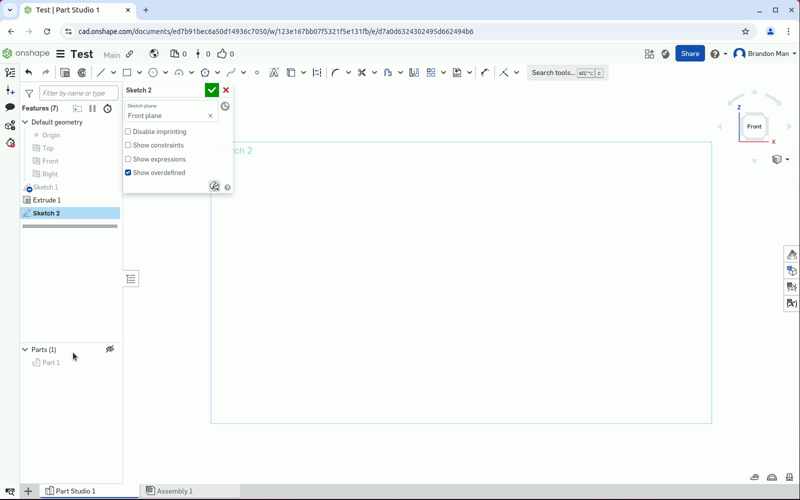
key(l)
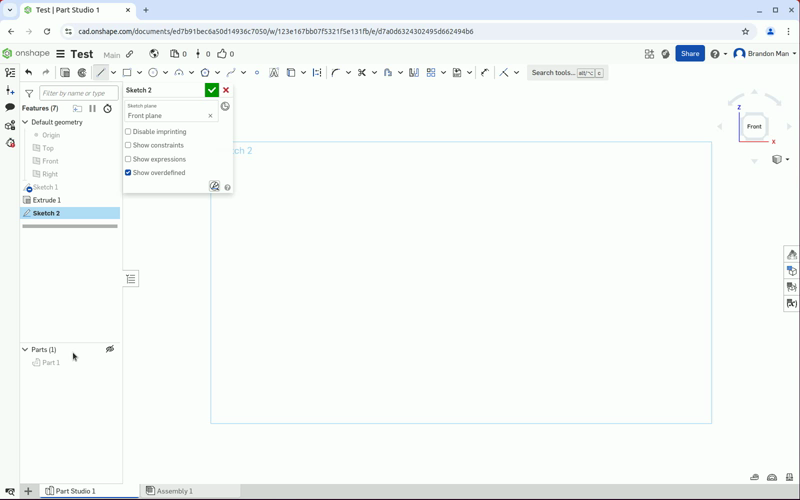
key_down(shift)
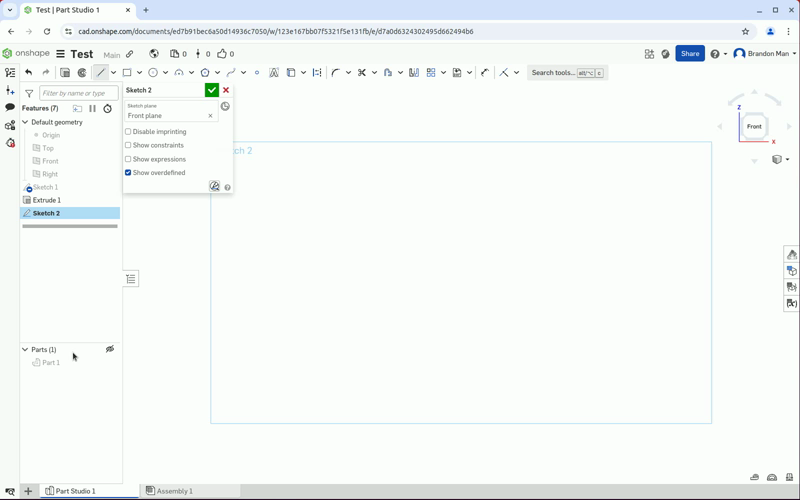
mouse_move(377, 282)
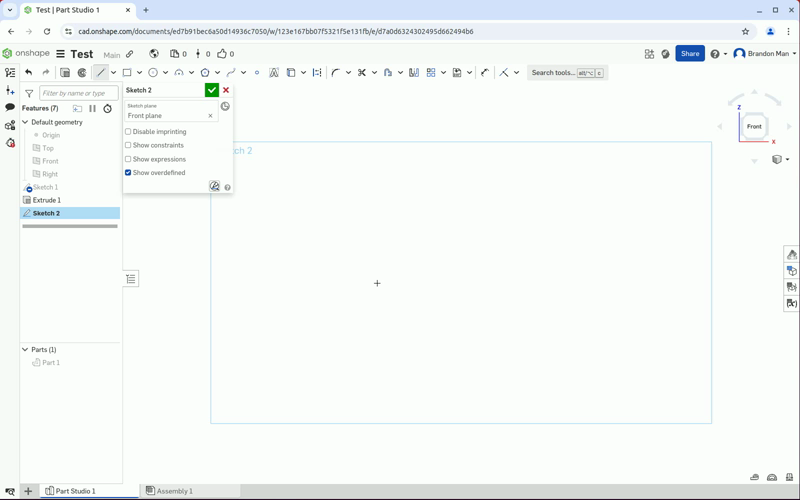
click(377, 282)
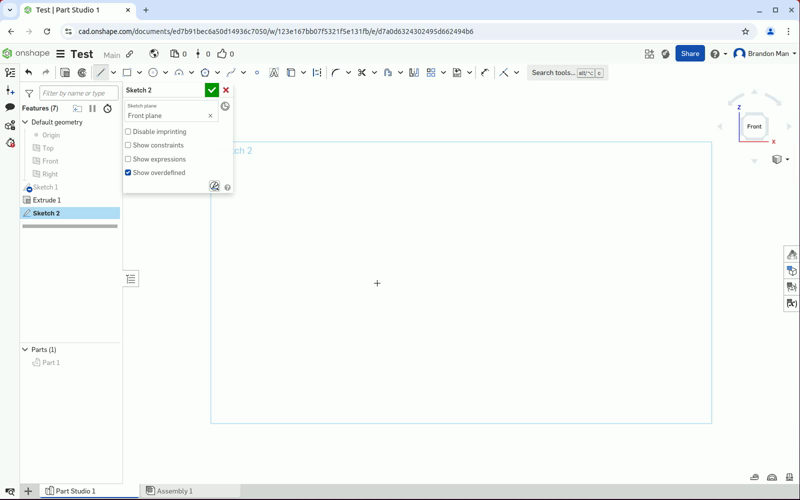
key_up(shift)
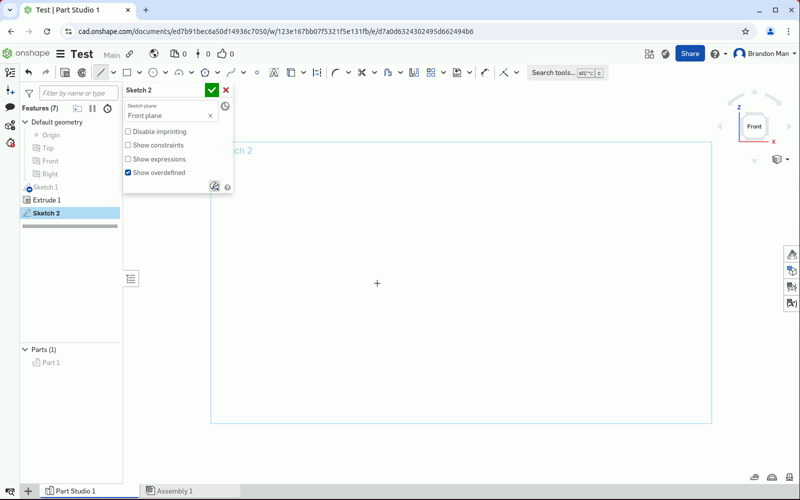
key_down(shift)
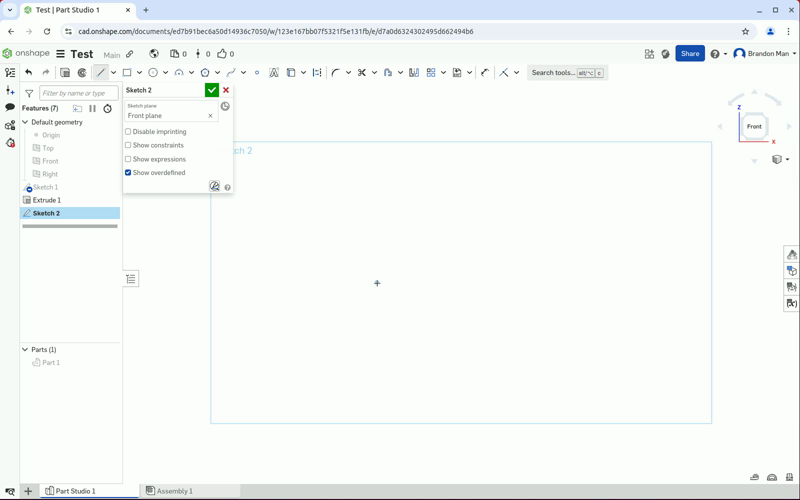
mouse_move(537, 282)
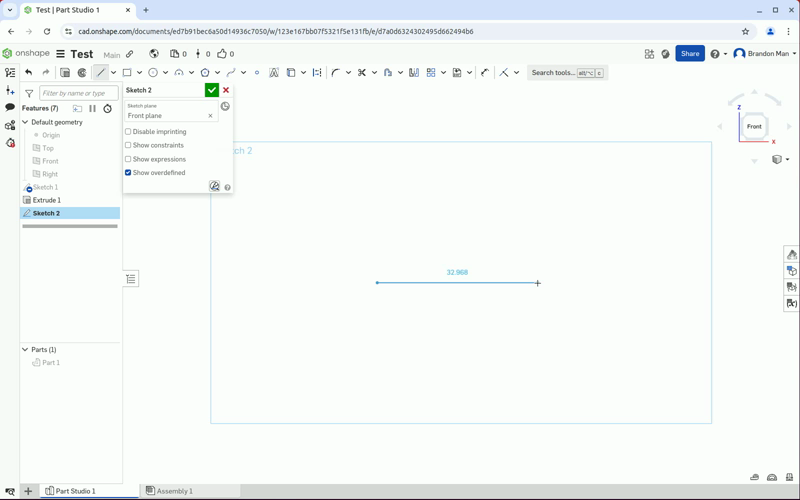
click(537, 282)
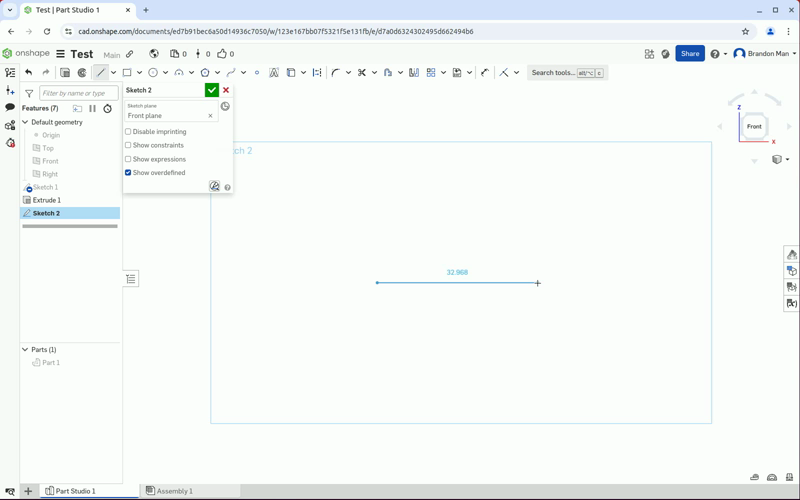
key_up(shift)
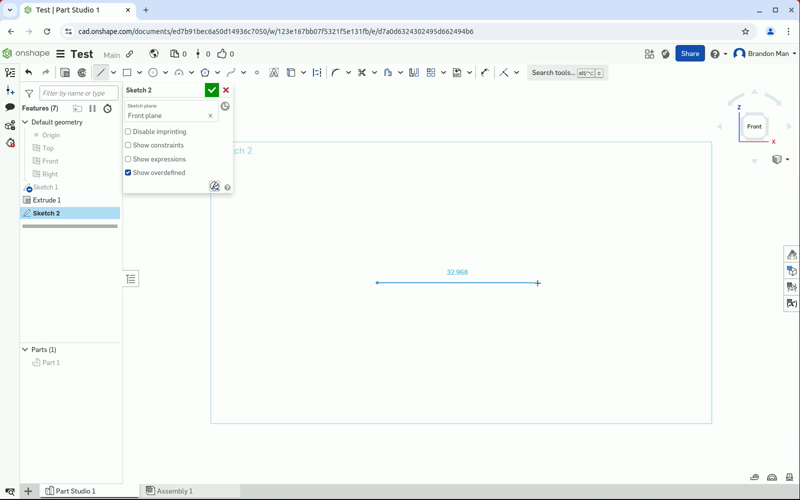
key_down(shift)
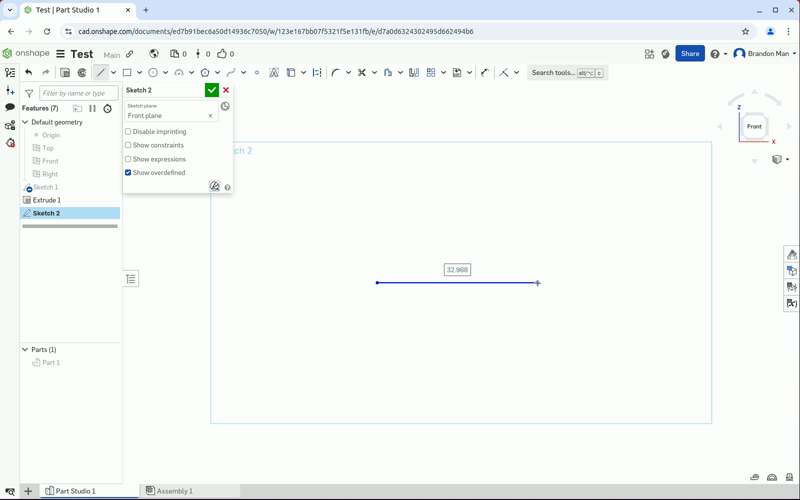
mouse_move(537, 222)
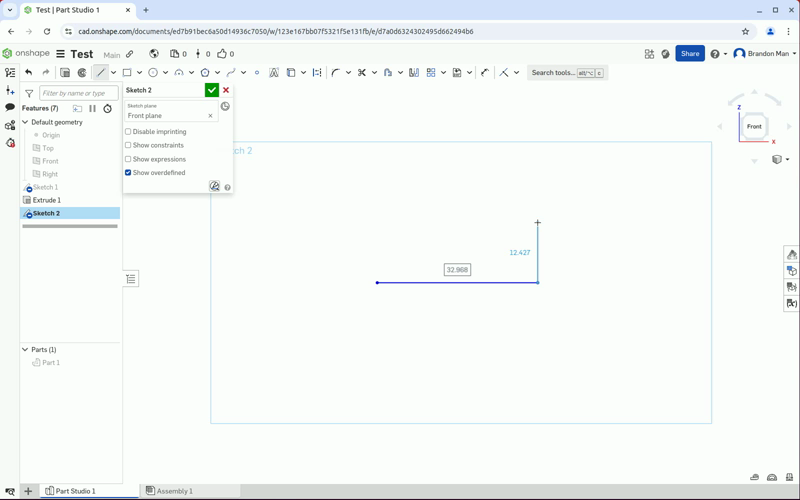
click(537, 222)
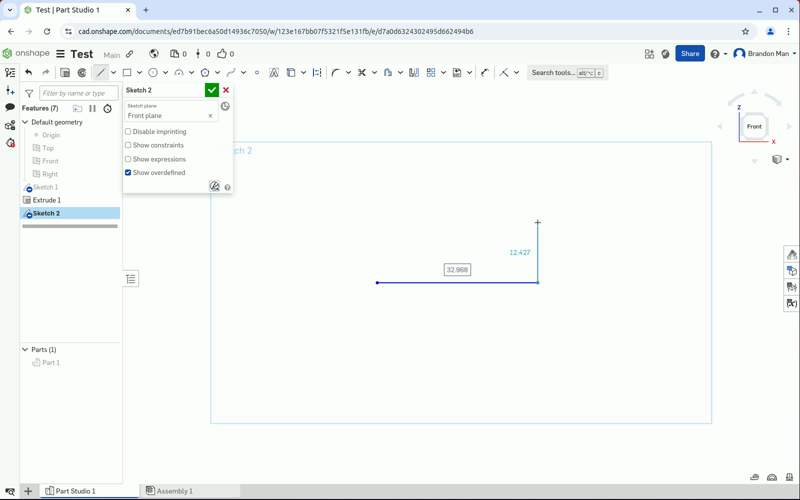
key_up(shift)
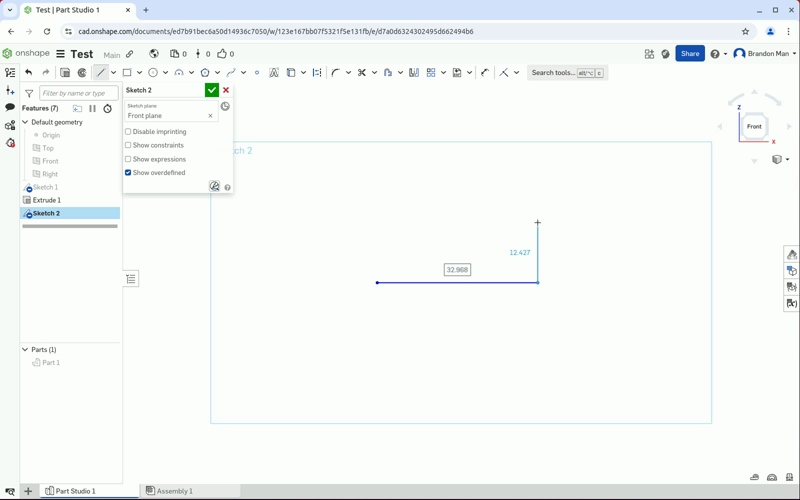
key_down(shift)
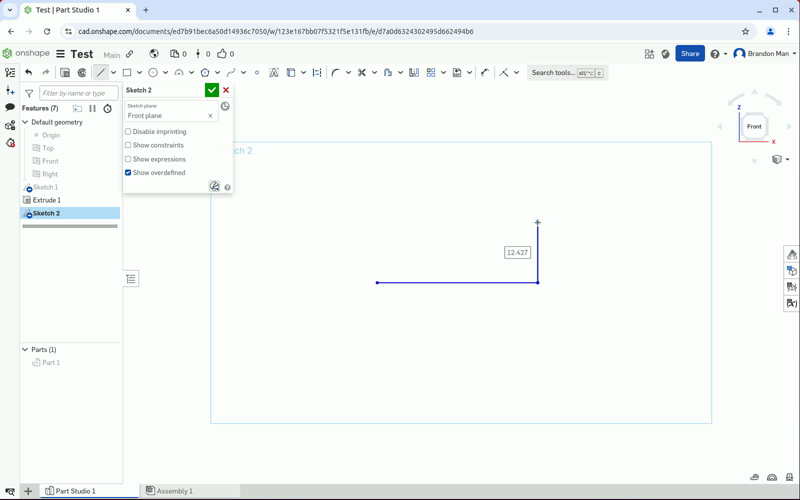
mouse_move(458, 222)
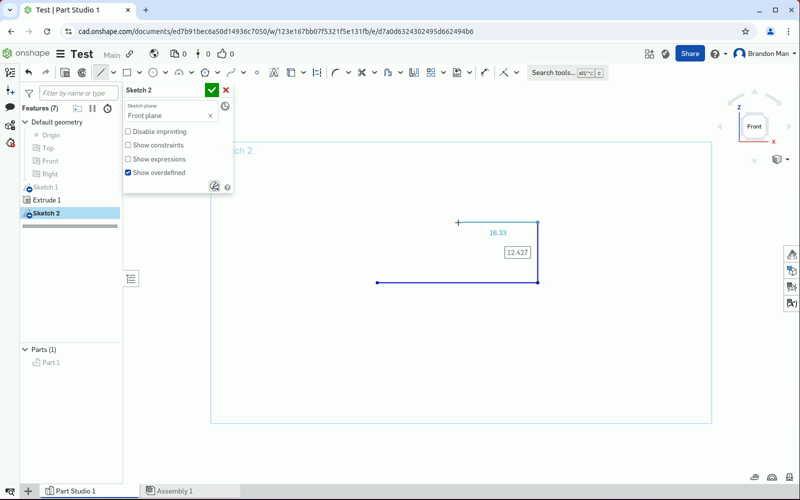
click(458, 222)
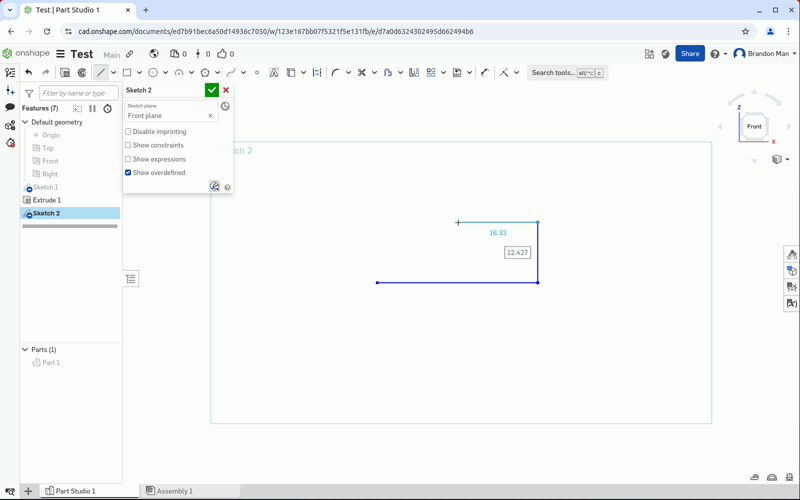
key_up(shift)
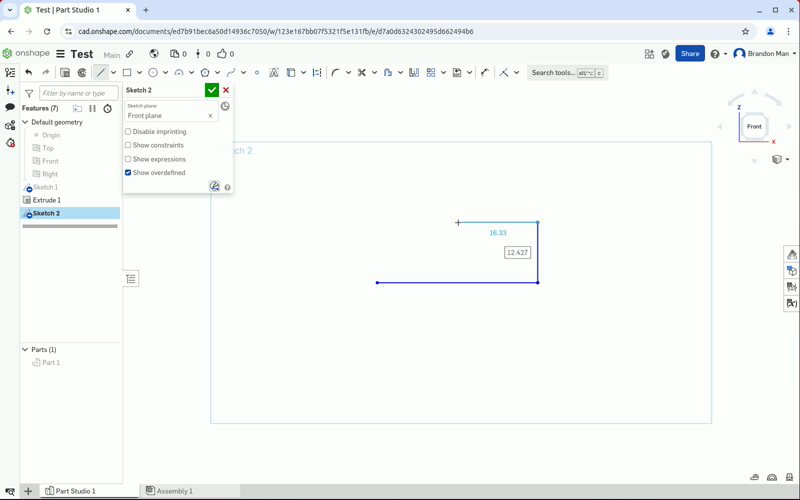
key_down(shift)
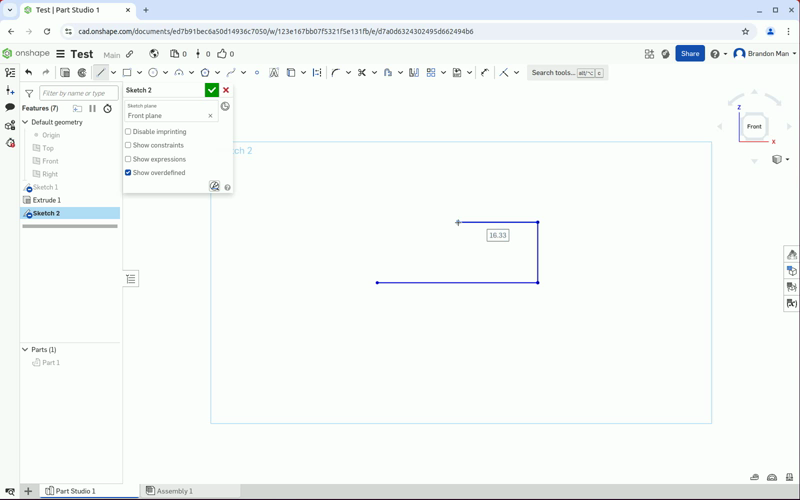
mouse_move(488, 222)
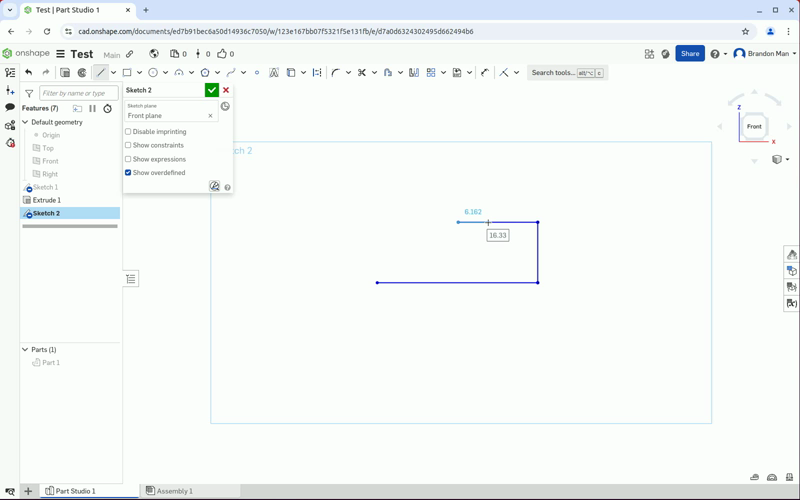
mouse_move(458, 242)
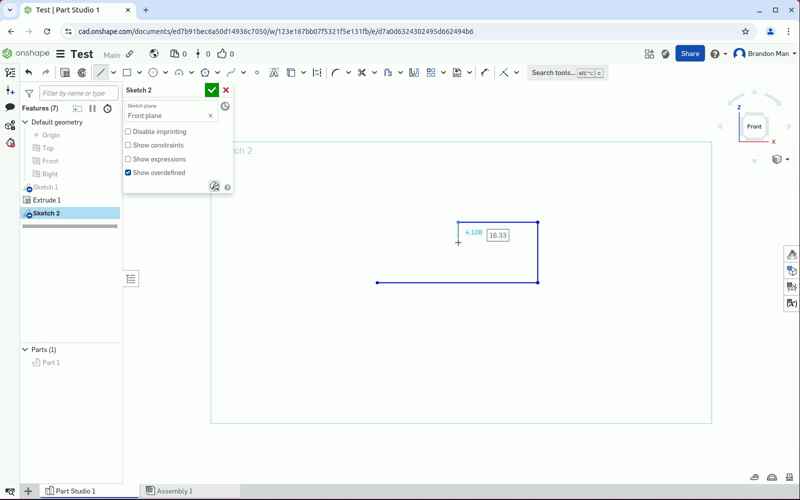
click(458, 242)
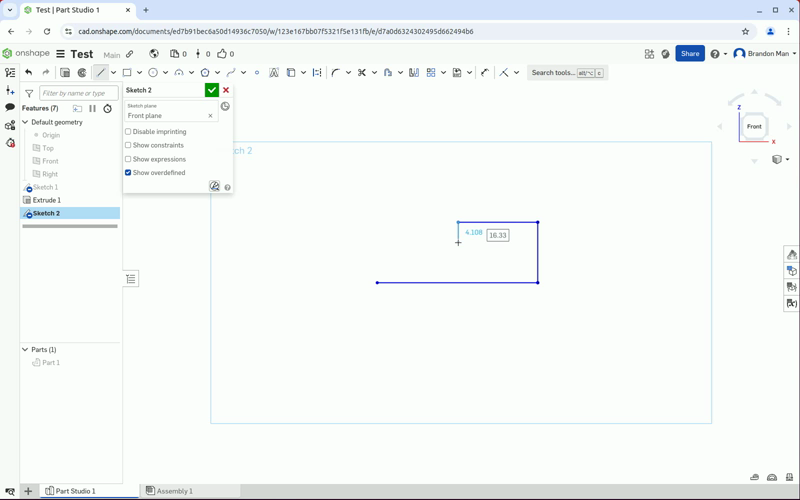
key_up(shift)
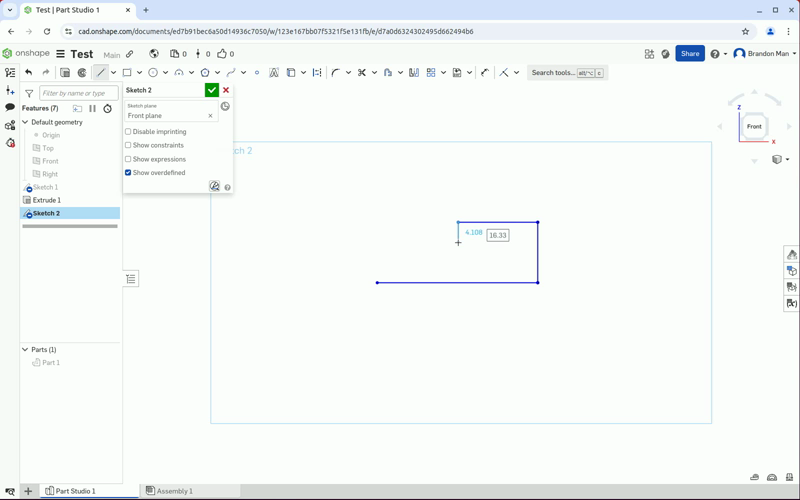
key_down(shift)
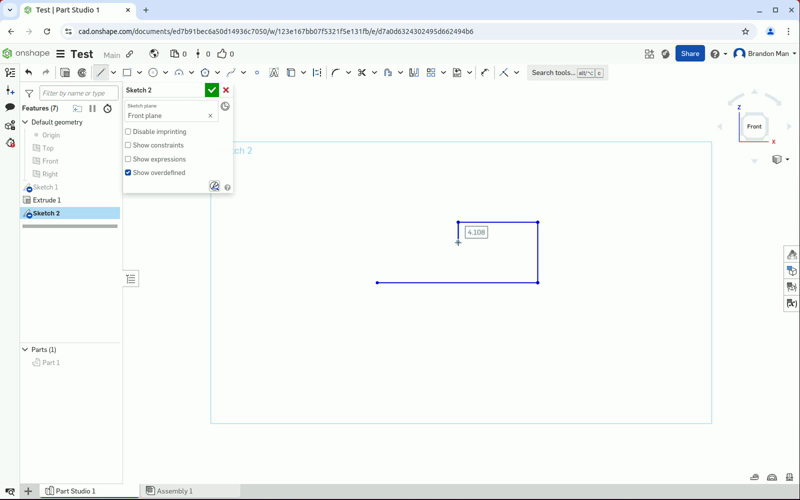
mouse_move(377, 242)
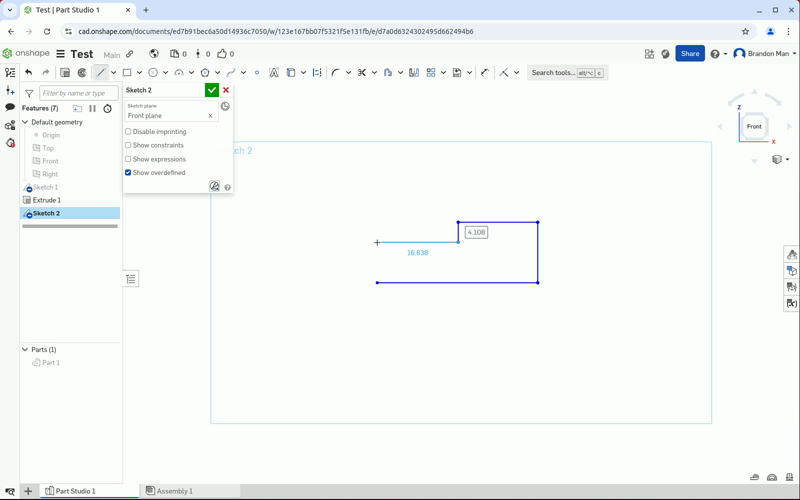
click(377, 242)
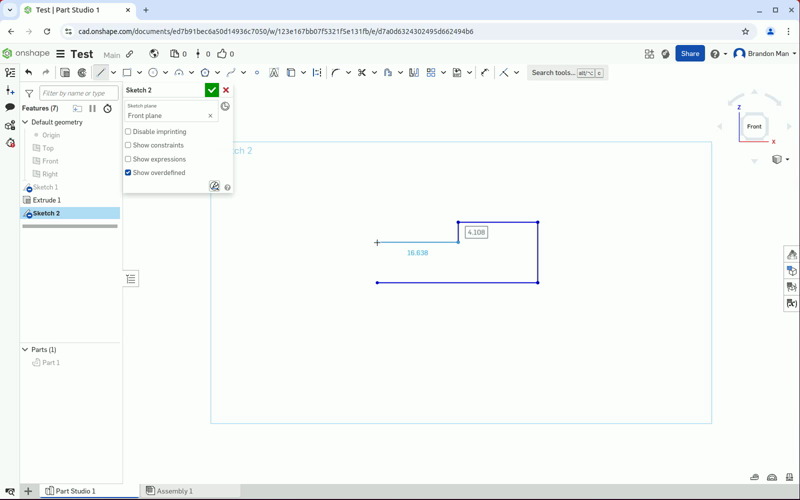
key_up(shift)
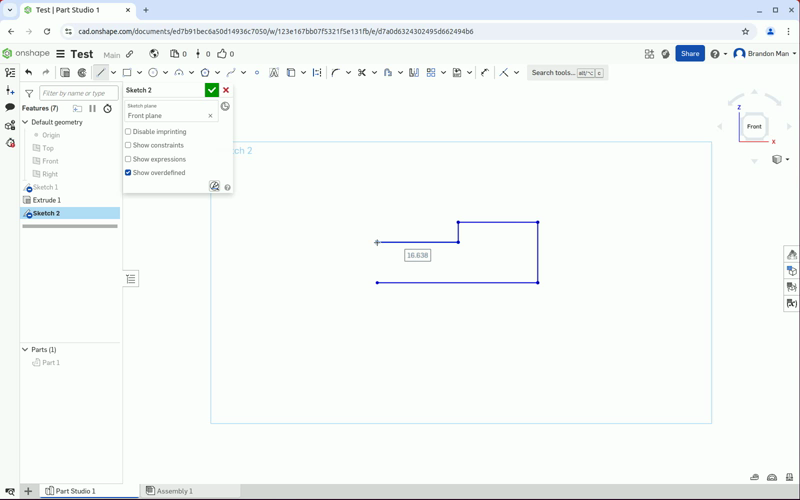
mouse_move(407, 242)
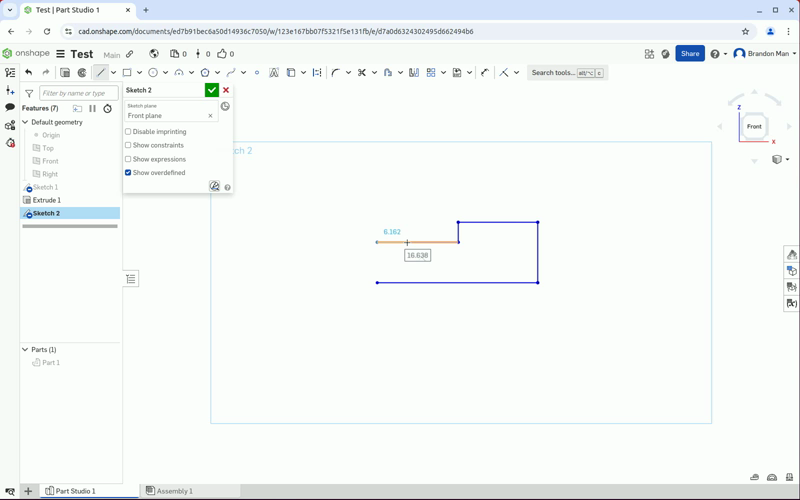
key_down(shift)
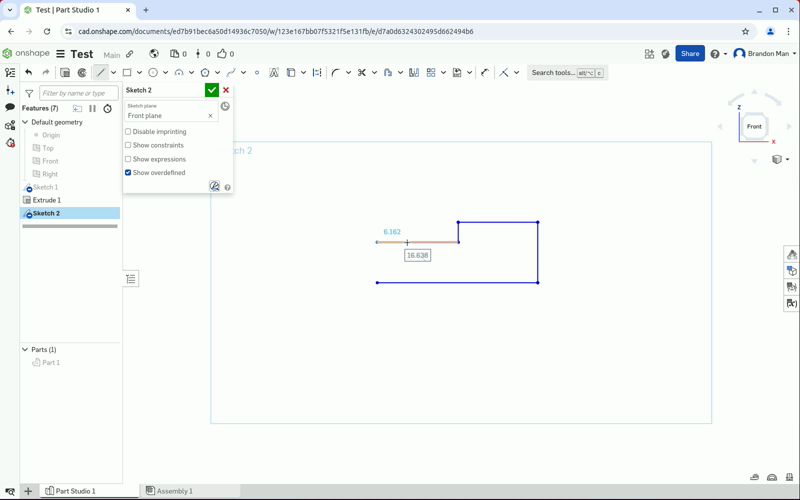
mouse_move(377, 282)
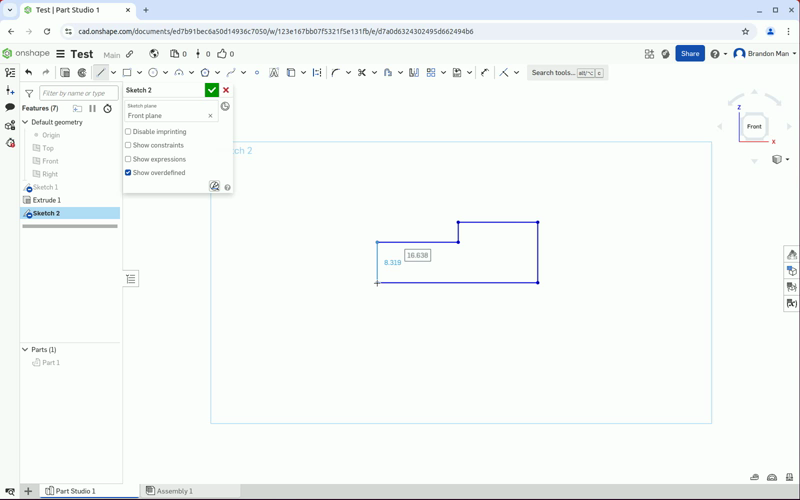
key_up(shift)
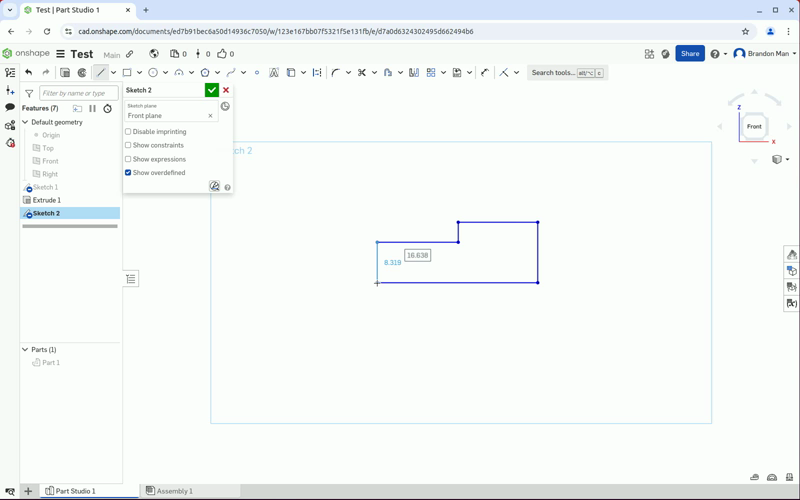
click(377, 282)
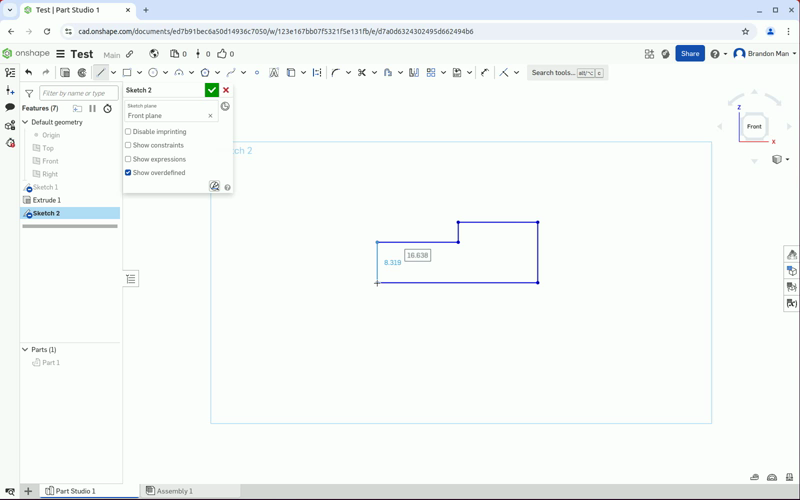
key(esc)
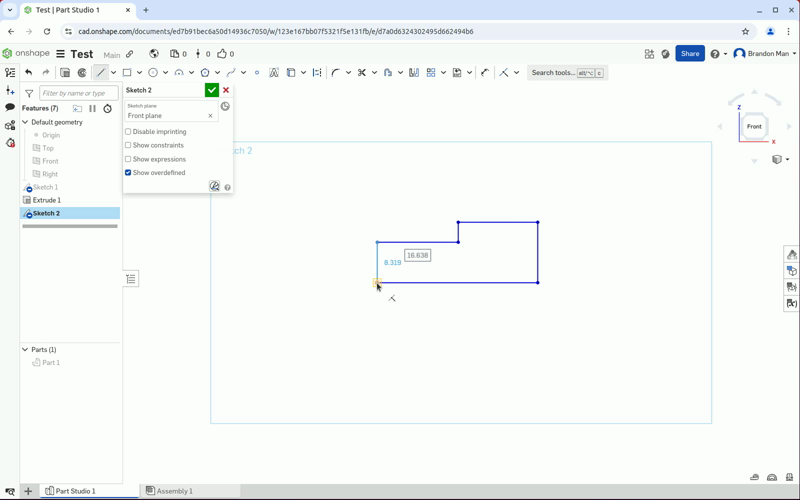
mouse_move(505, 264)
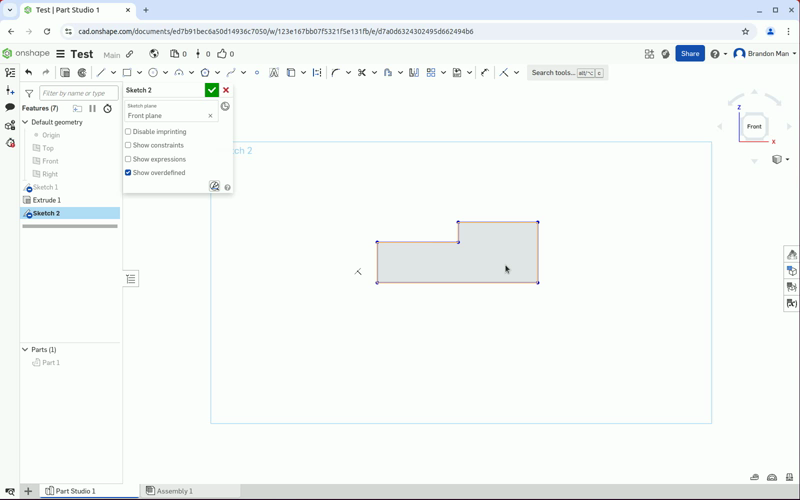
click(505, 264)
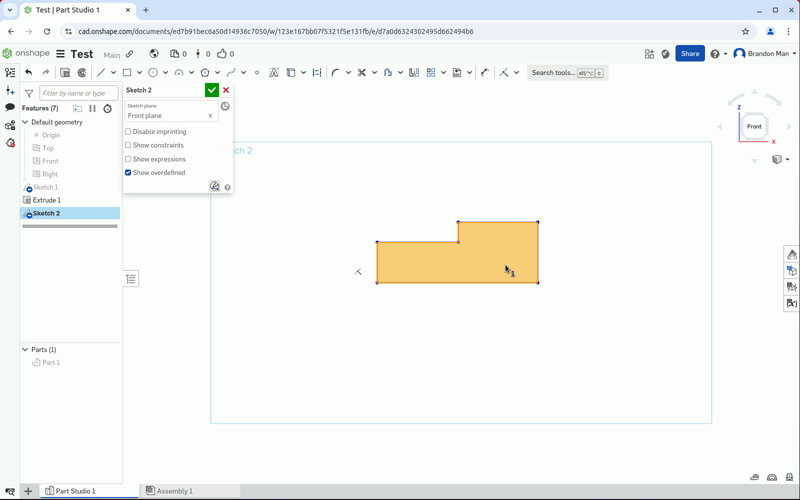
mouse_move(73, 352)
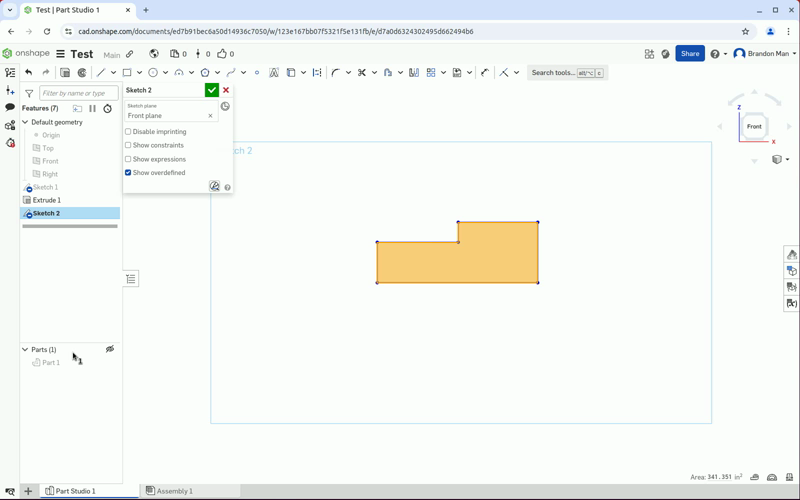
key(shift+y)
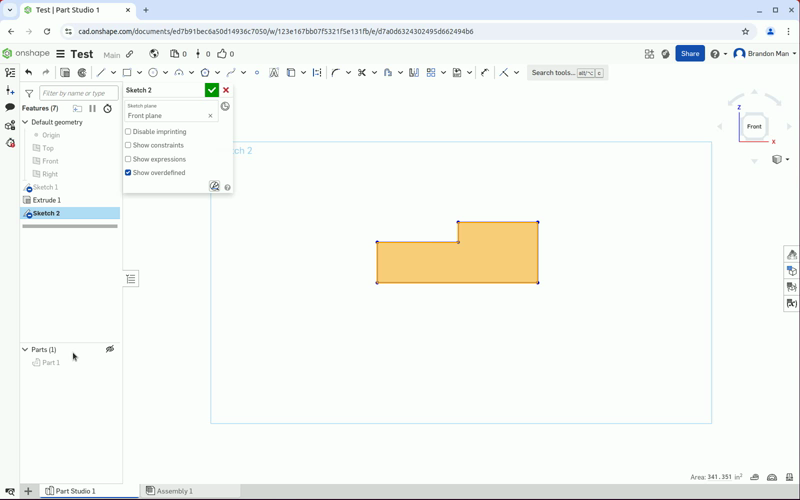
key(shift+e)
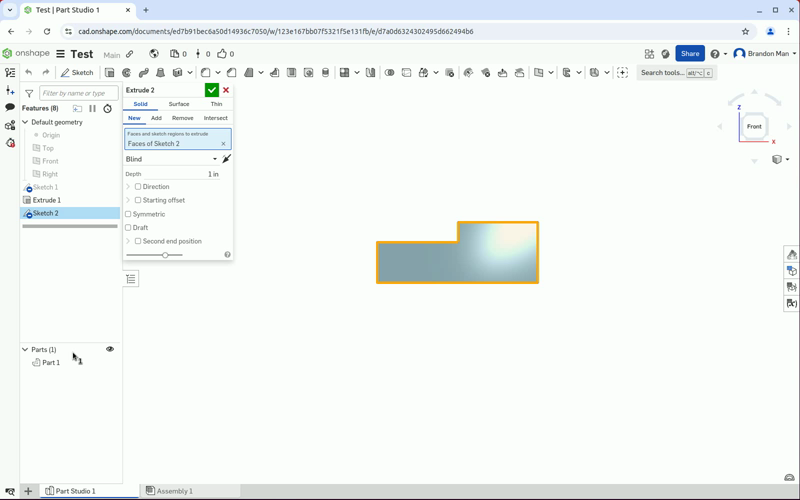
mouse_move(143, 106)
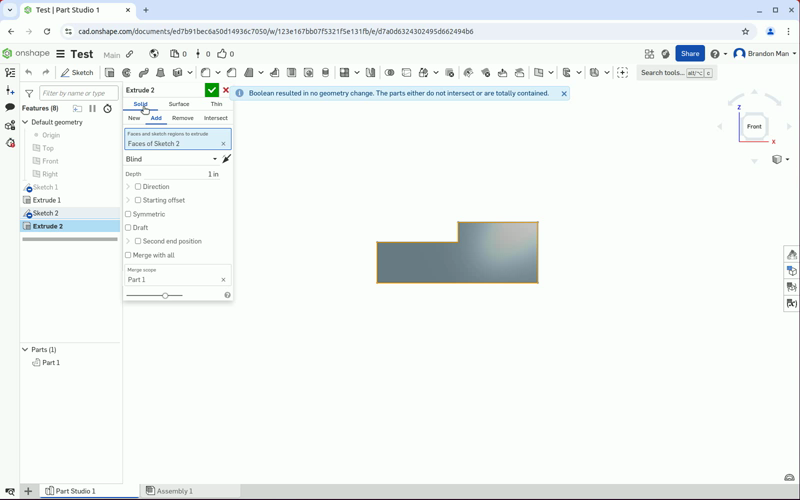
click(143, 106)
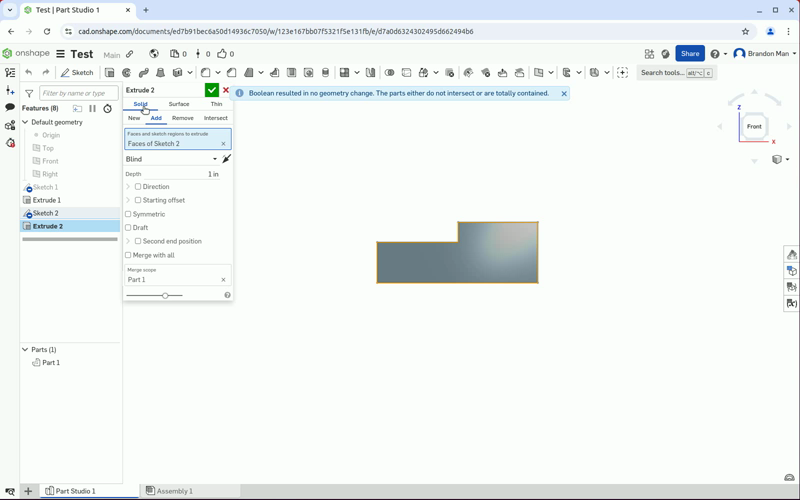
mouse_move(137, 120)
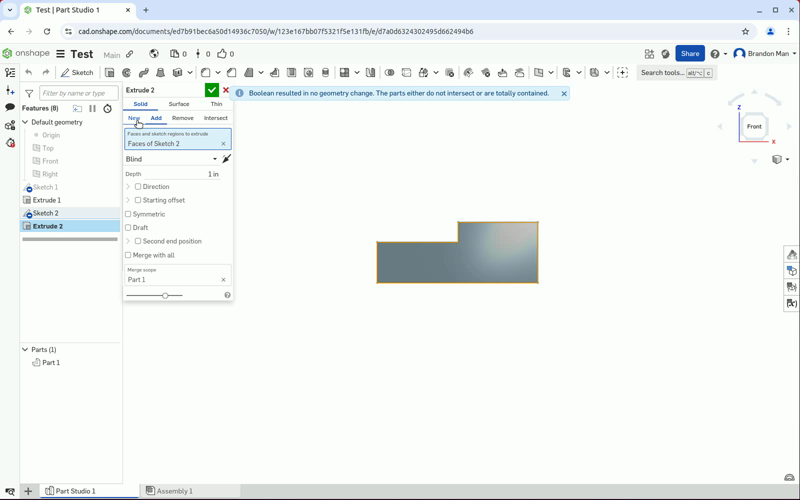
click(137, 120)
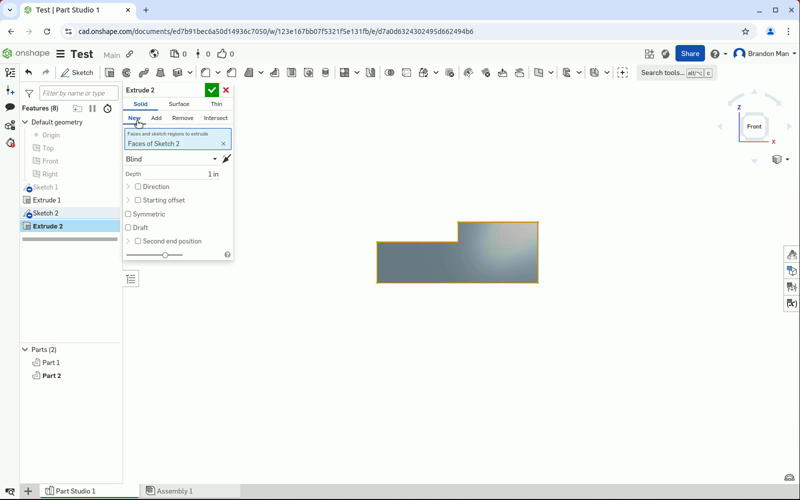
key(tab, 4)
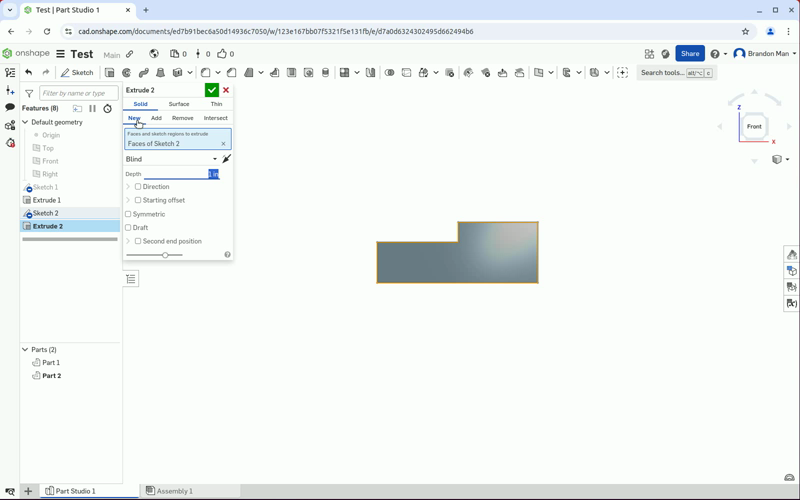
text(13.239)
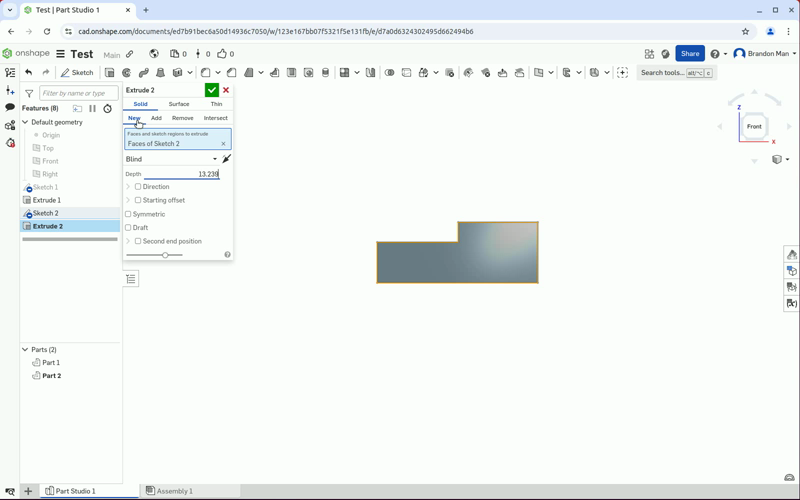
key(enter)
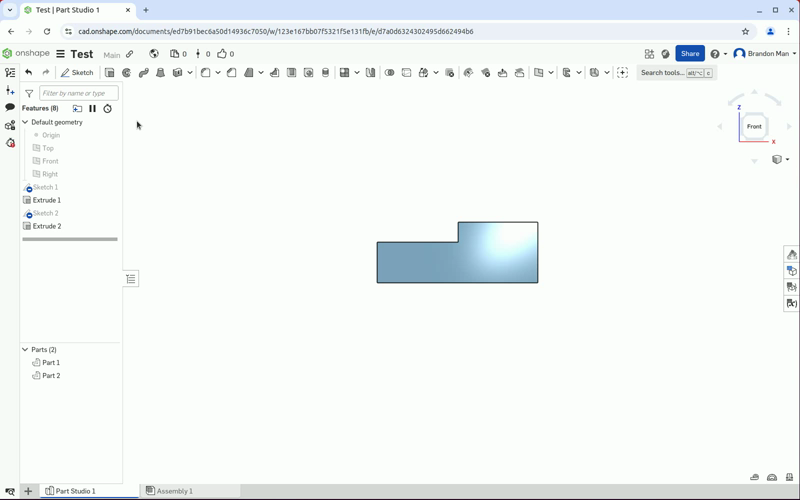
key(shift+h)
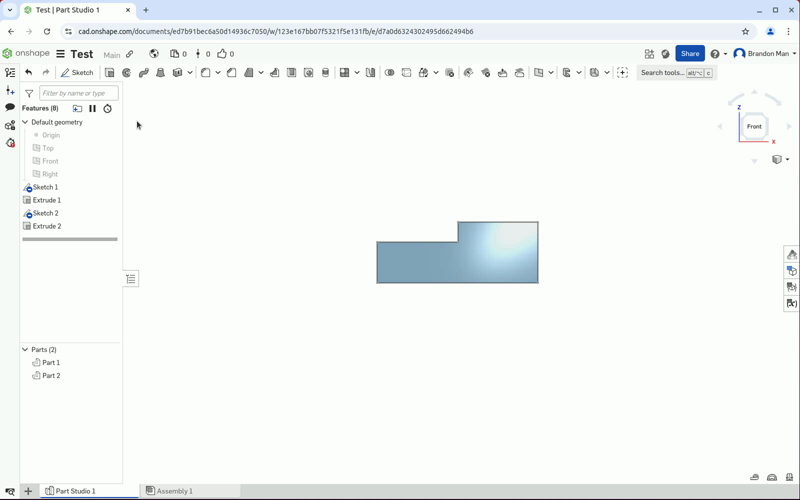
key(shift+h)
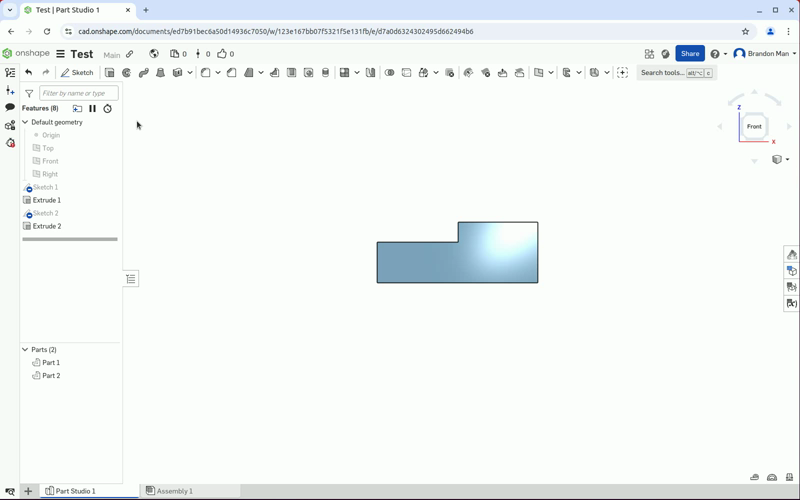
mouse_move(73, 189)
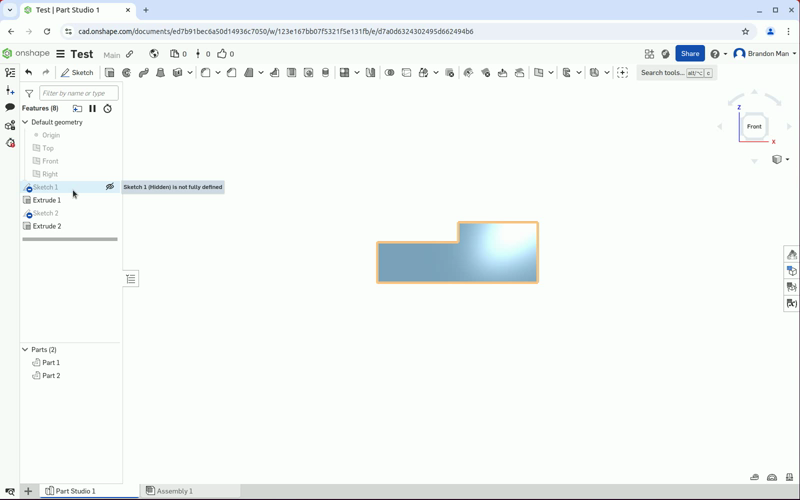
click(73, 189)
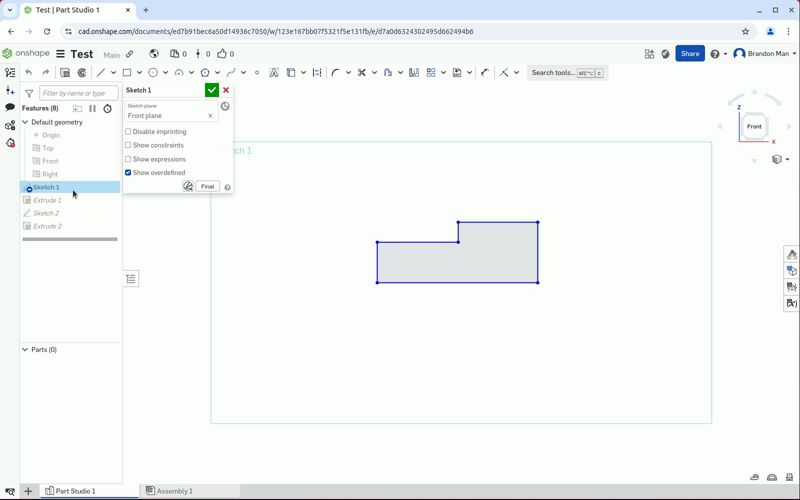
mouse_move(229, 92)
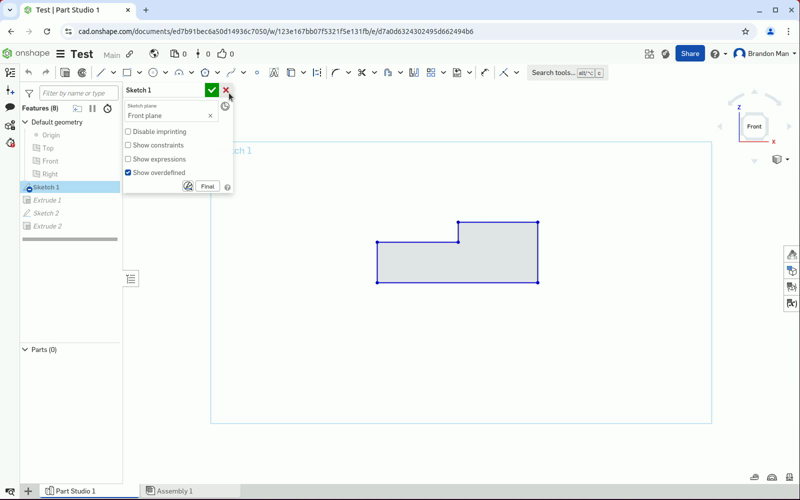
click(229, 92)
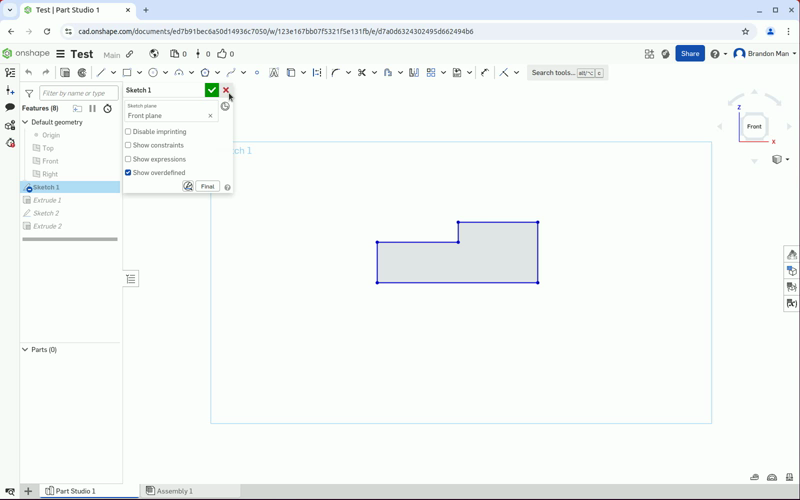
key(shift+s)
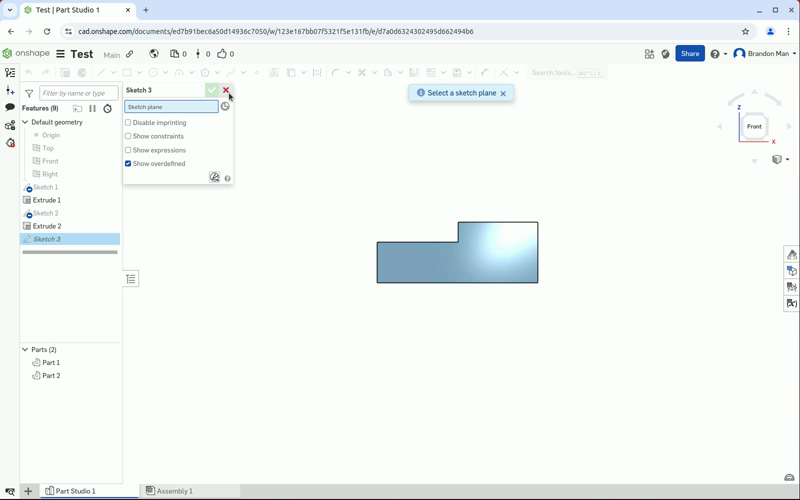
mouse_move(73, 163)
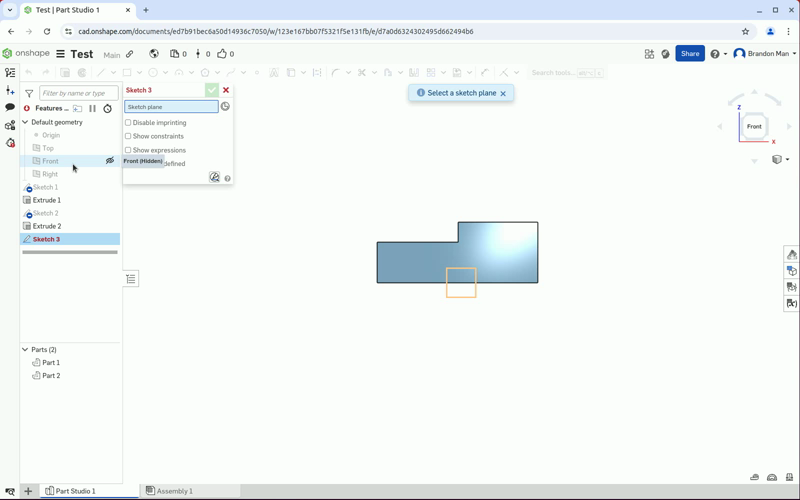
click(73, 163)
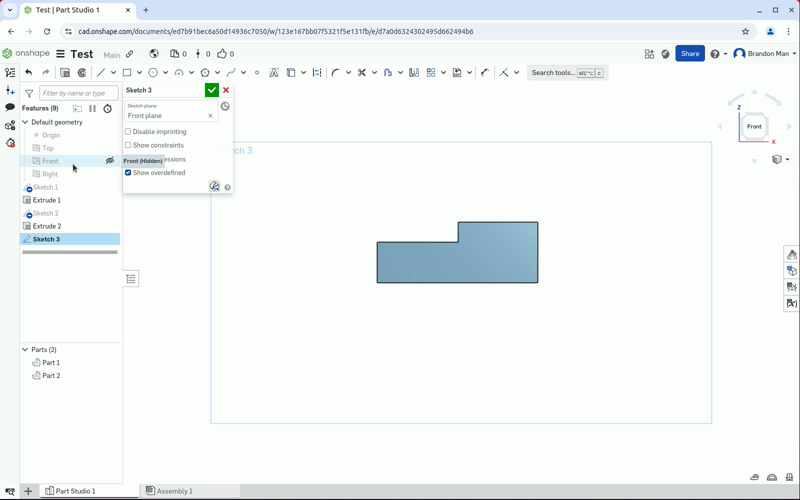
mouse_move(73, 352)
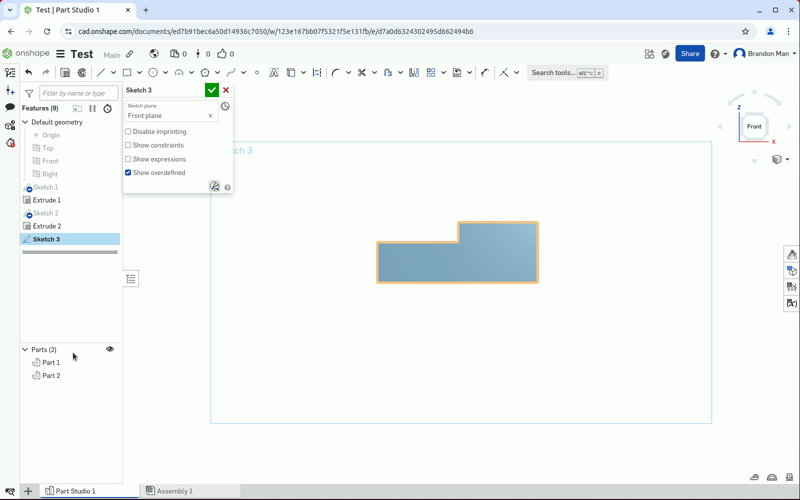
key(y)
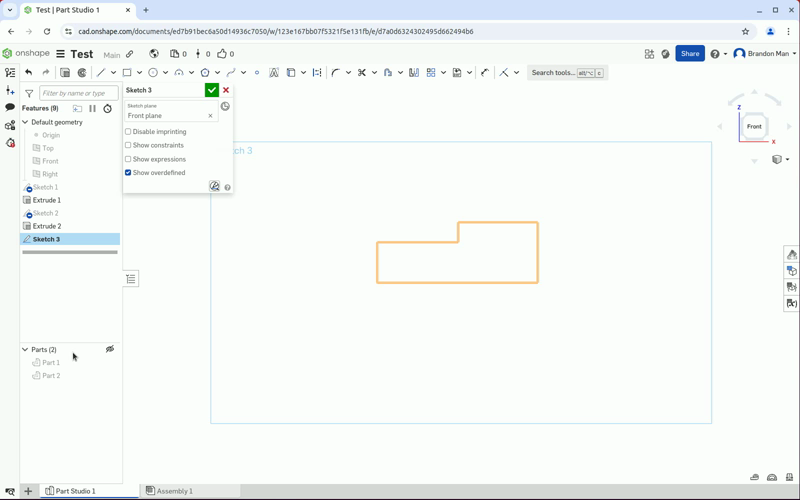
key(l)
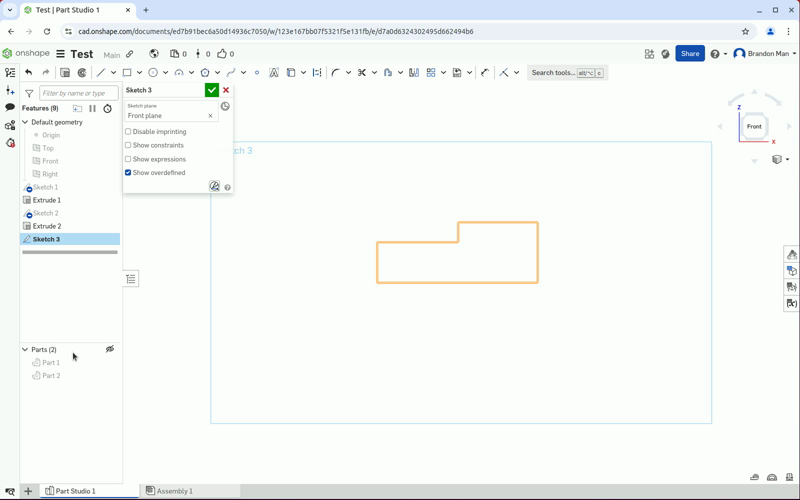
key_down(shift)
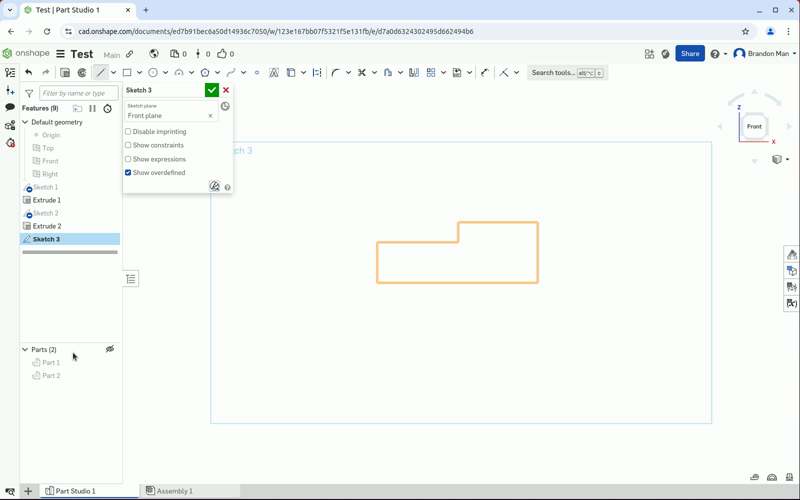
mouse_move(458, 222)
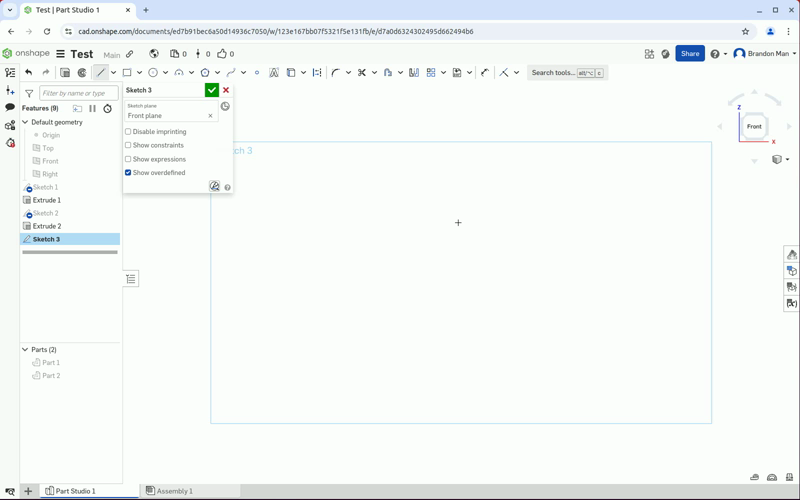
click(458, 222)
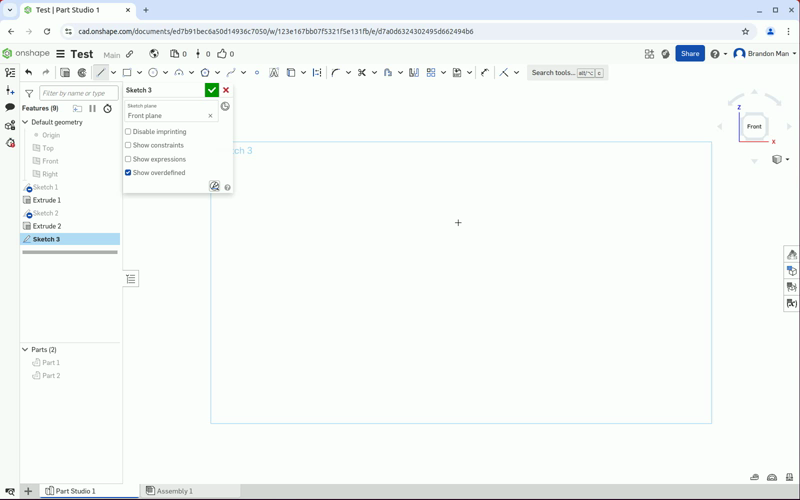
key_up(shift)
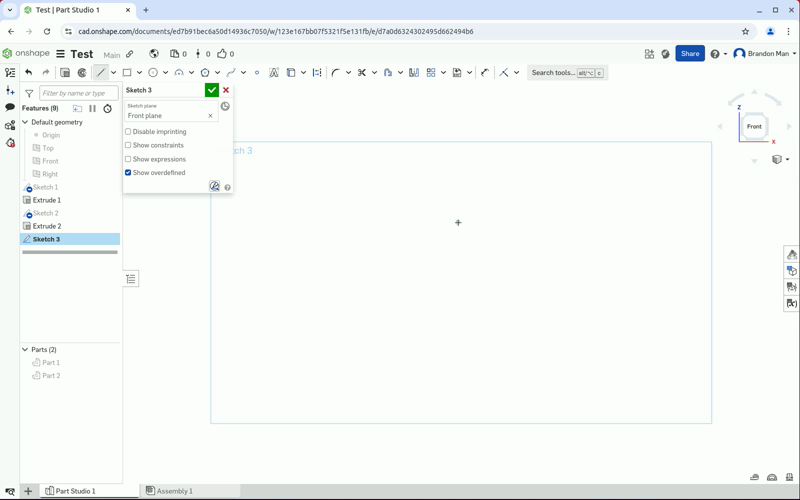
key_down(shift)
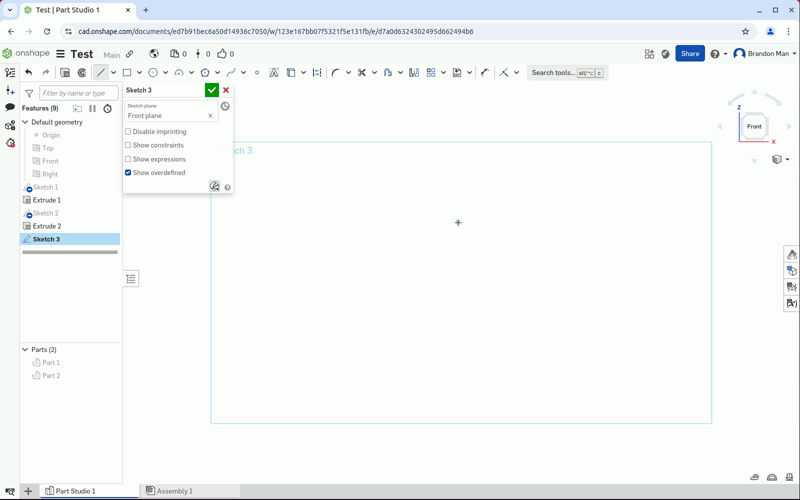
mouse_move(539, 222)
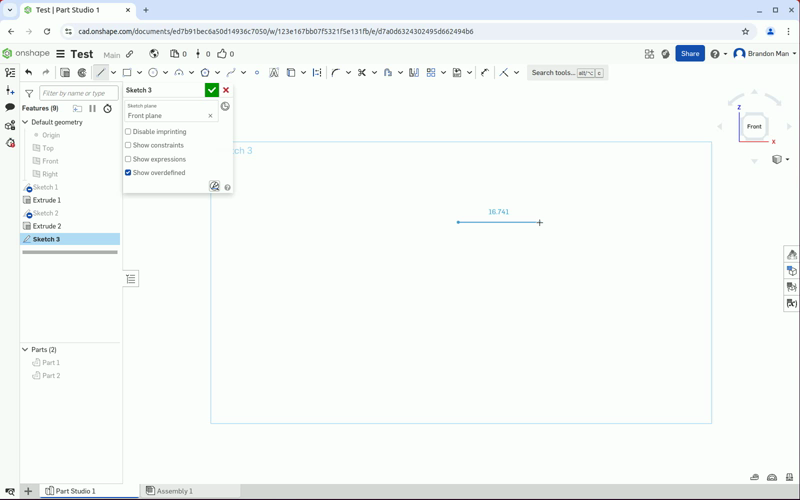
click(539, 222)
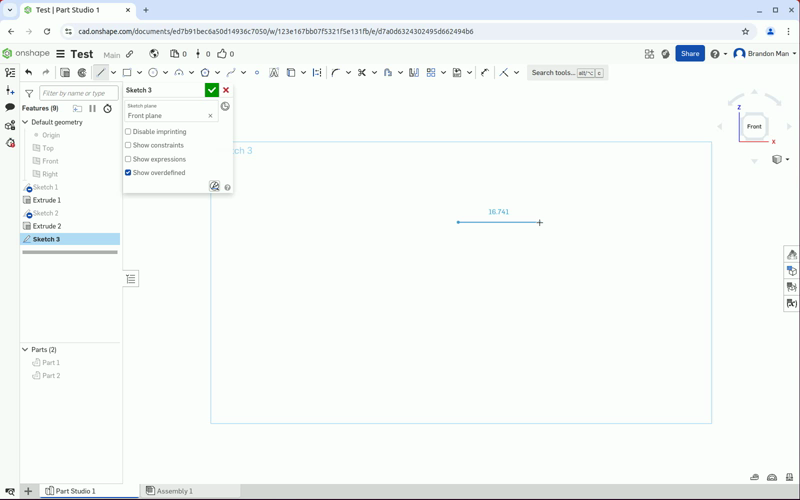
key_up(shift)
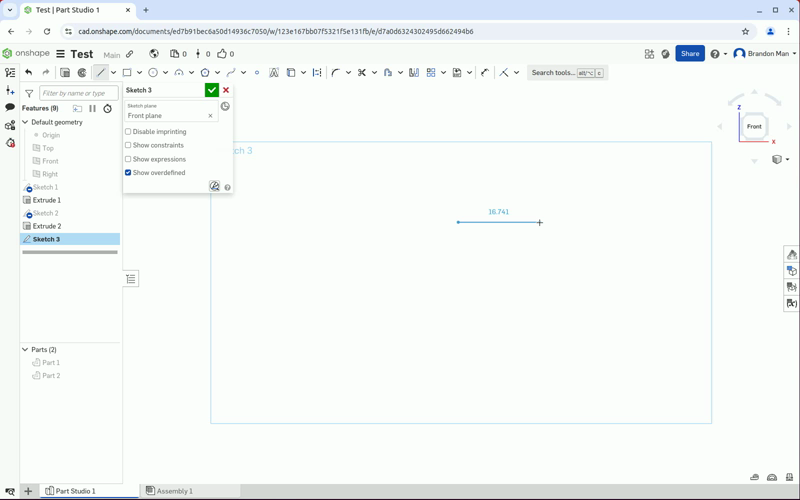
key_down(shift)
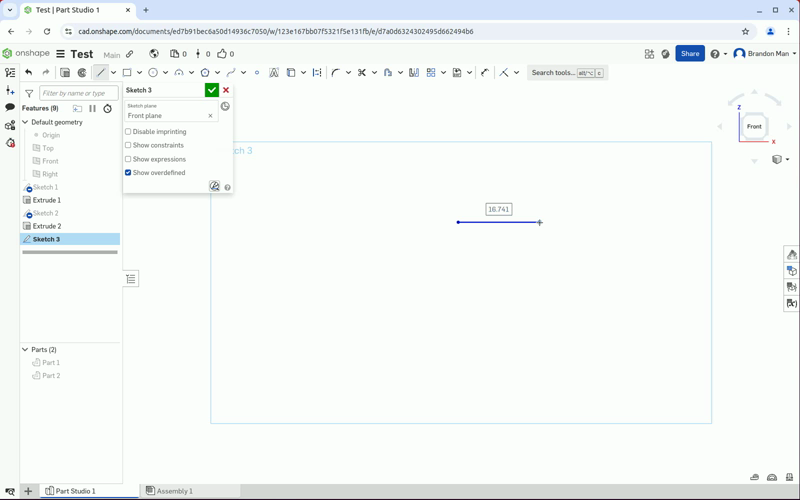
mouse_move(569, 222)
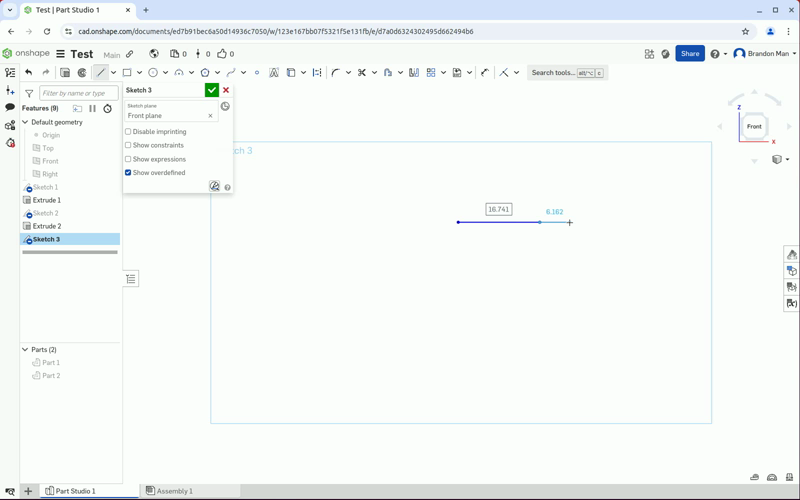
mouse_move(539, 202)
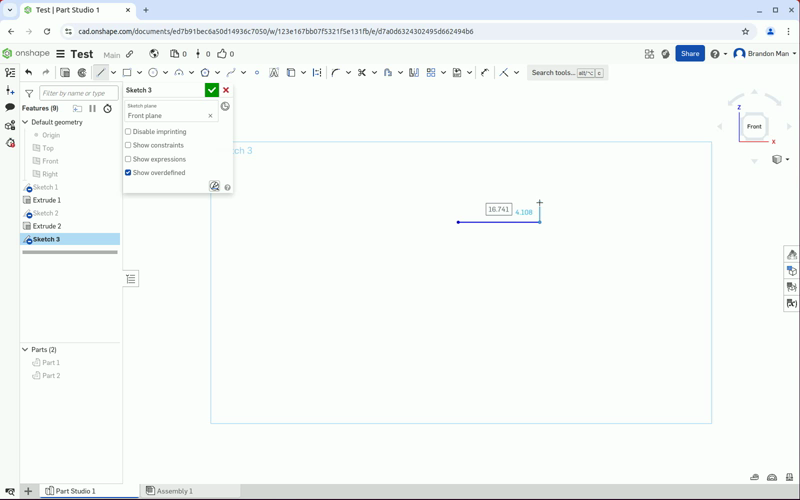
click(539, 202)
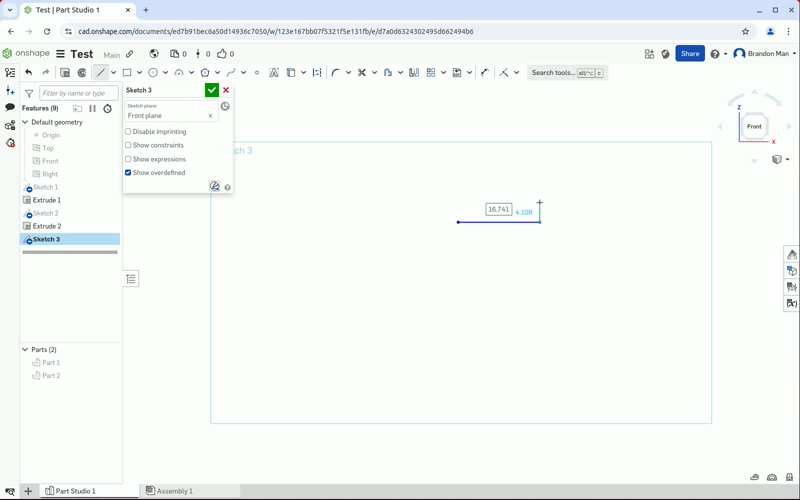
key_up(shift)
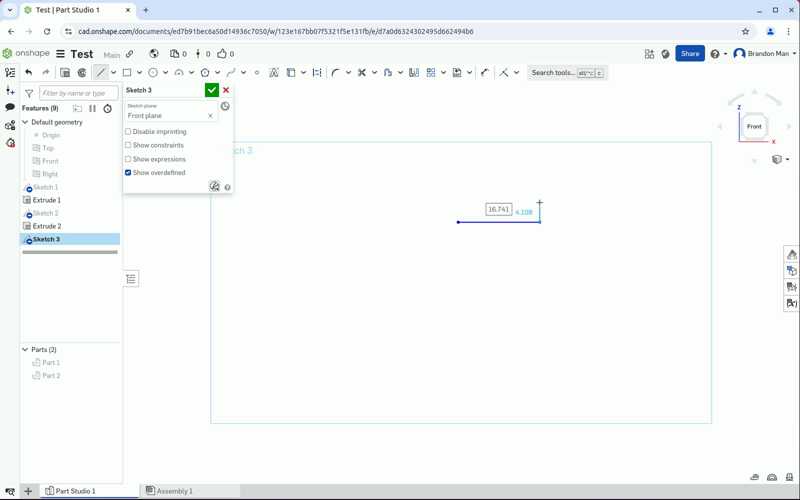
key_down(shift)
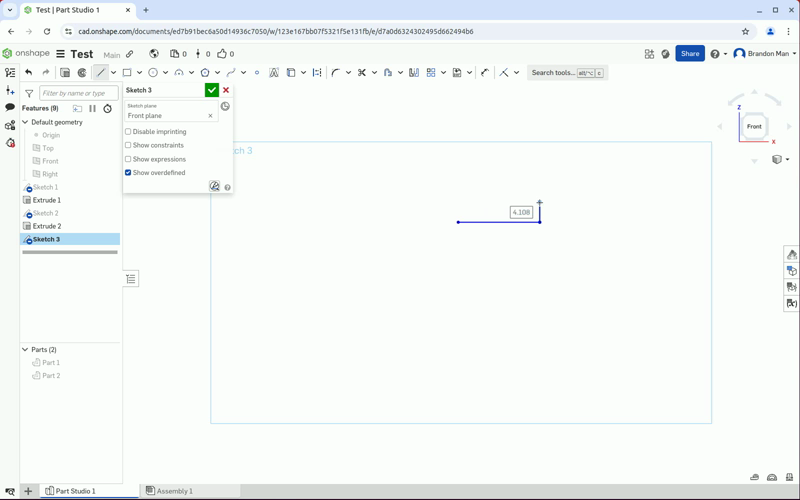
mouse_move(458, 202)
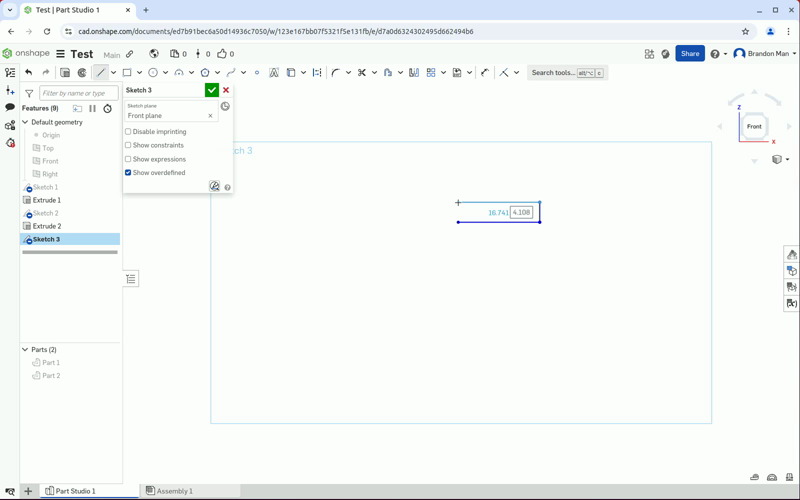
click(458, 202)
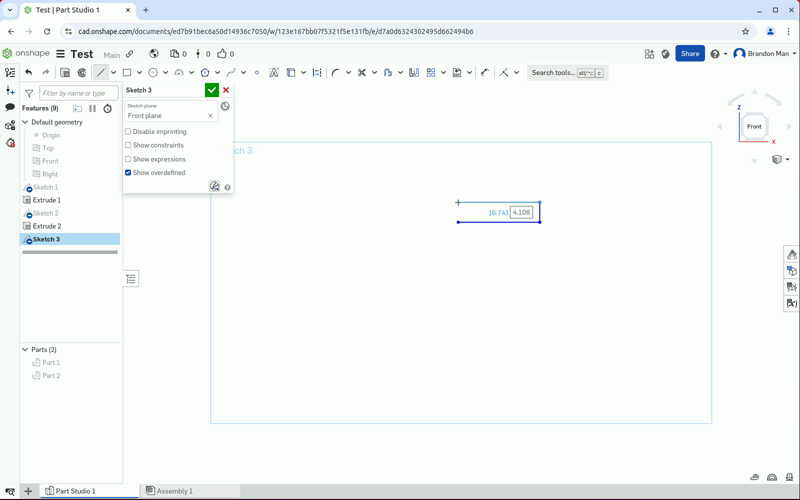
key_up(shift)
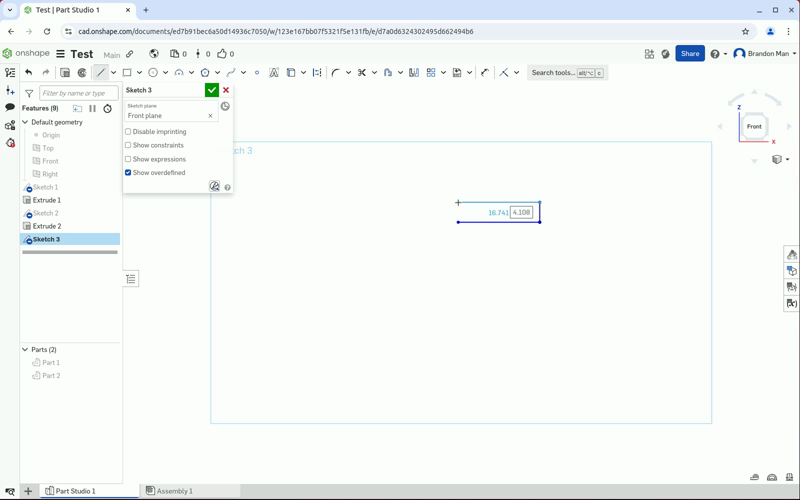
mouse_move(488, 202)
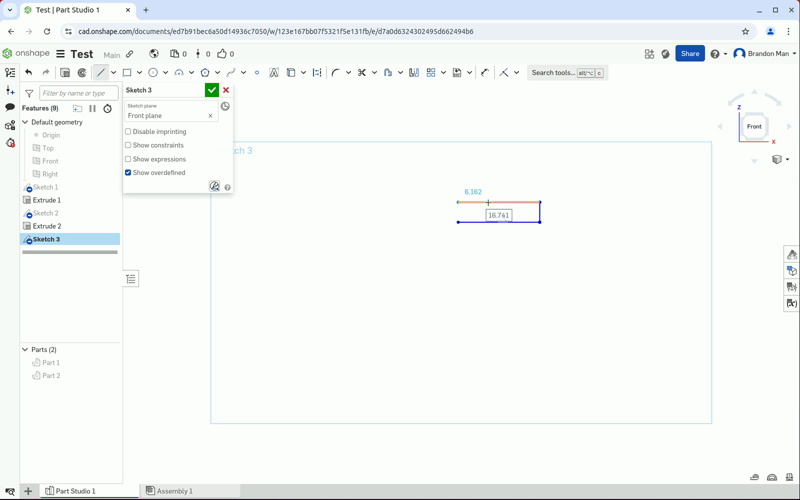
key_down(shift)
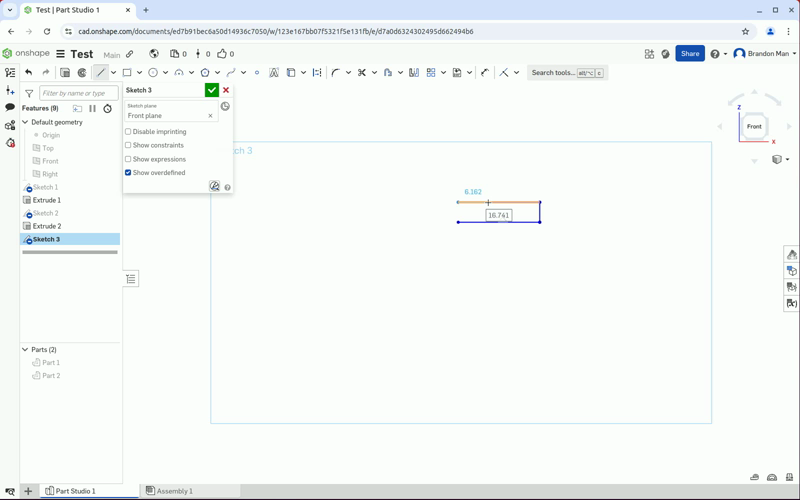
mouse_move(458, 222)
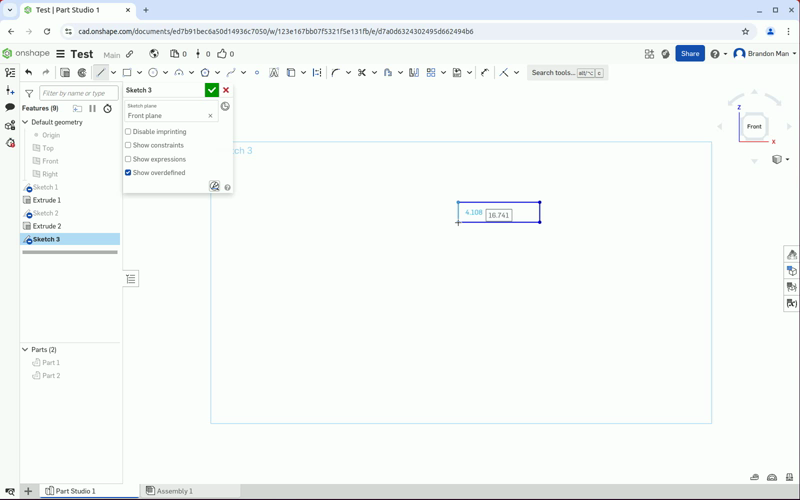
key_up(shift)
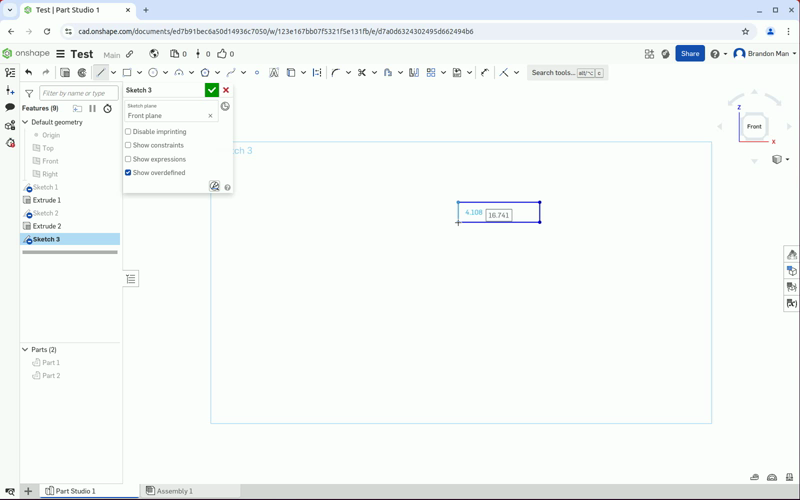
click(458, 222)
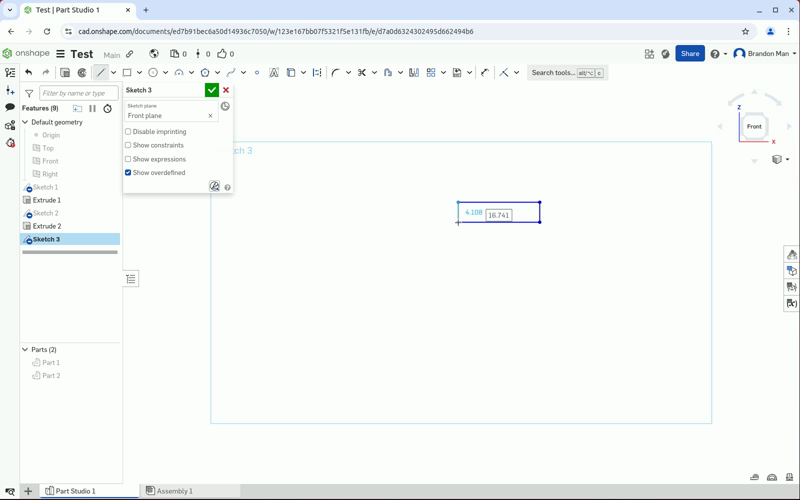
key(esc)
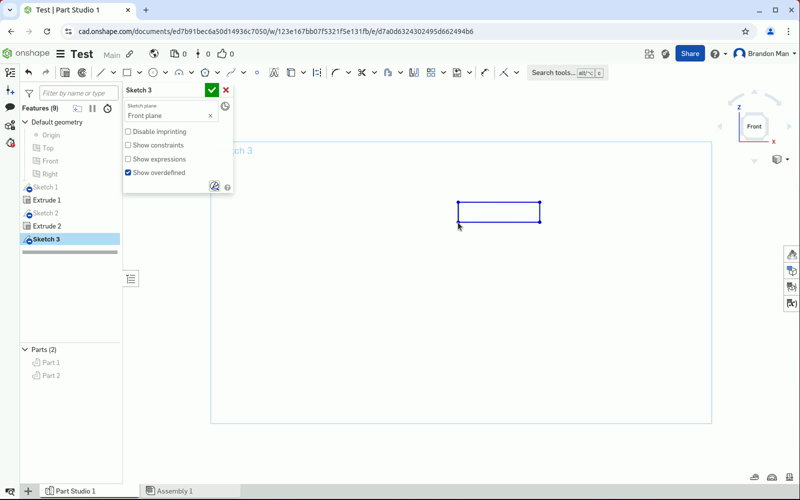
mouse_move(484, 219)
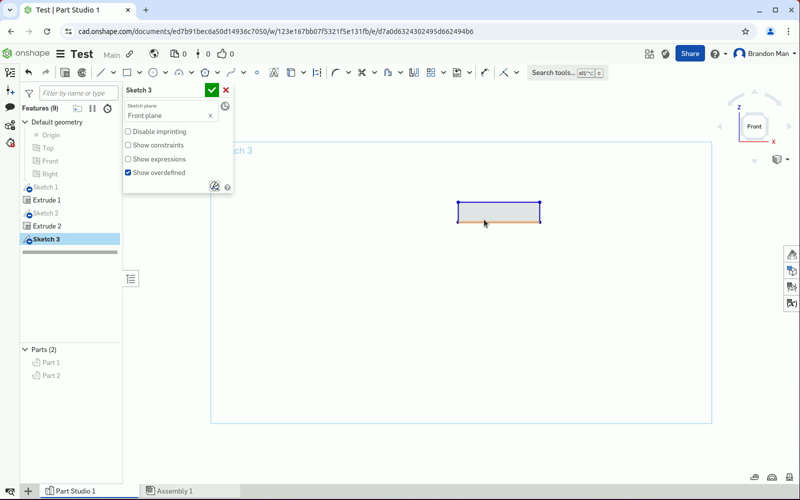
scroll(6)
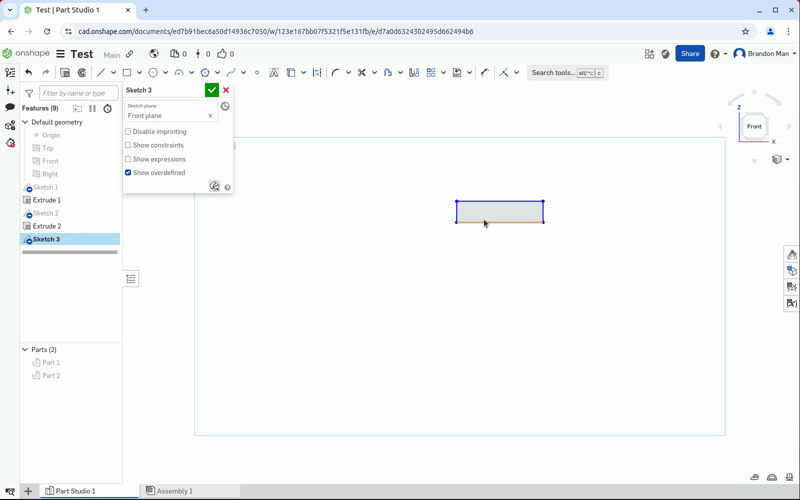
scroll(6)
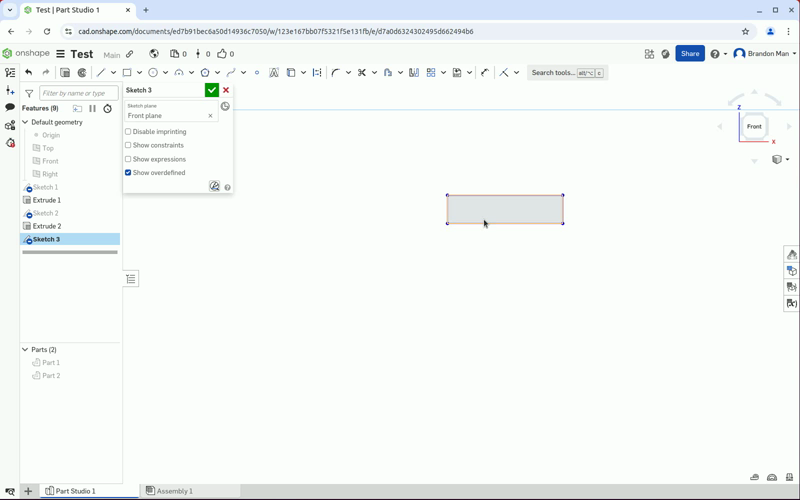
scroll(6)
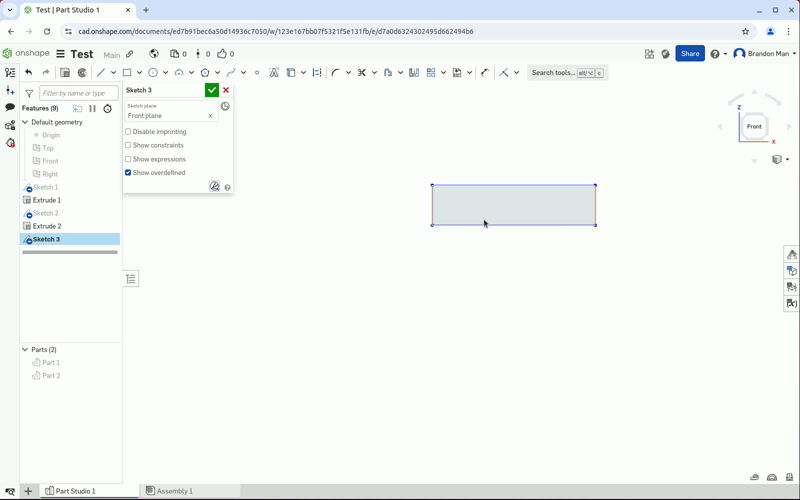
scroll(6)
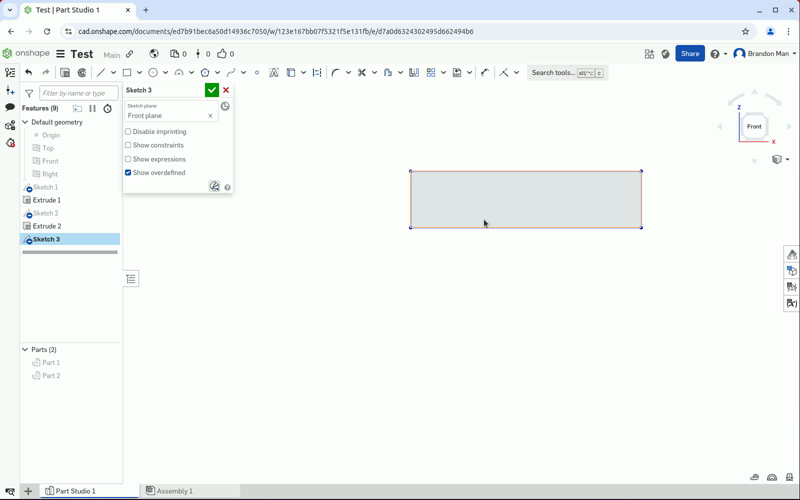
scroll(6)
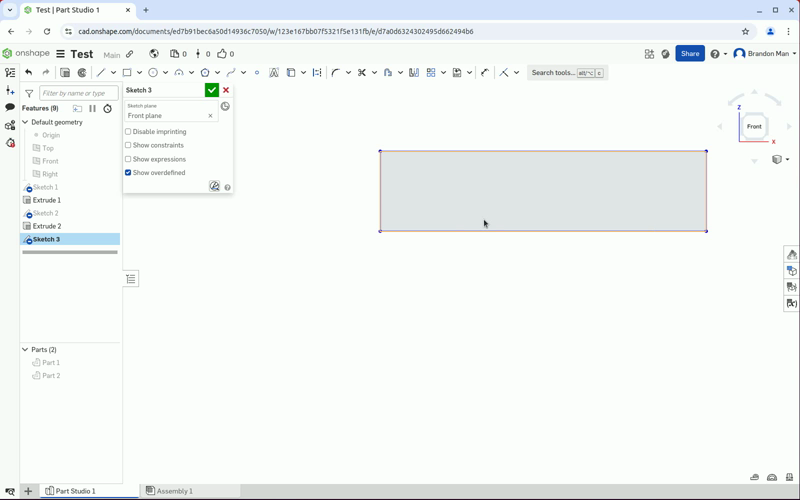
scroll(6)
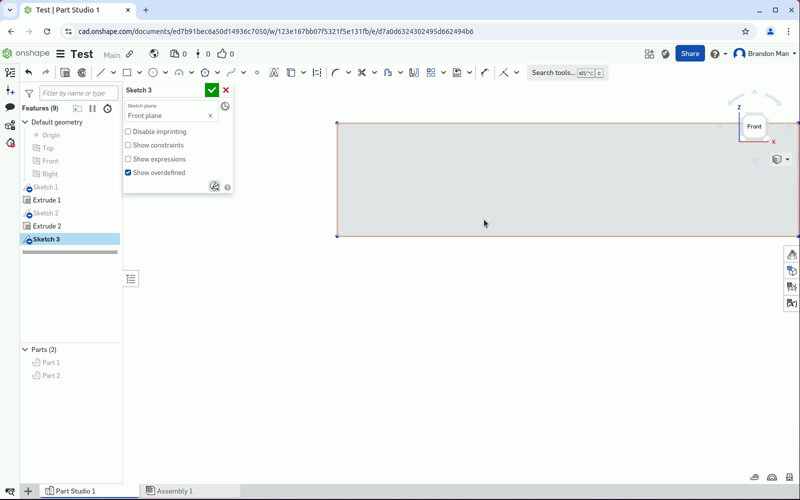
scroll(6)
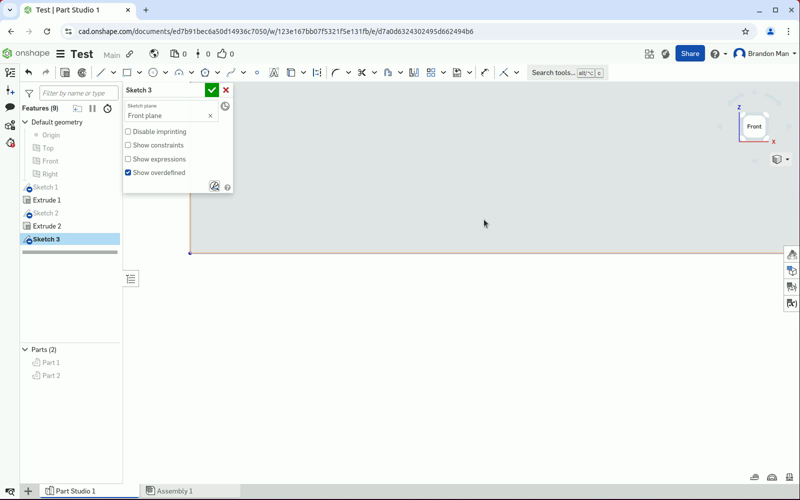
click(484, 219)
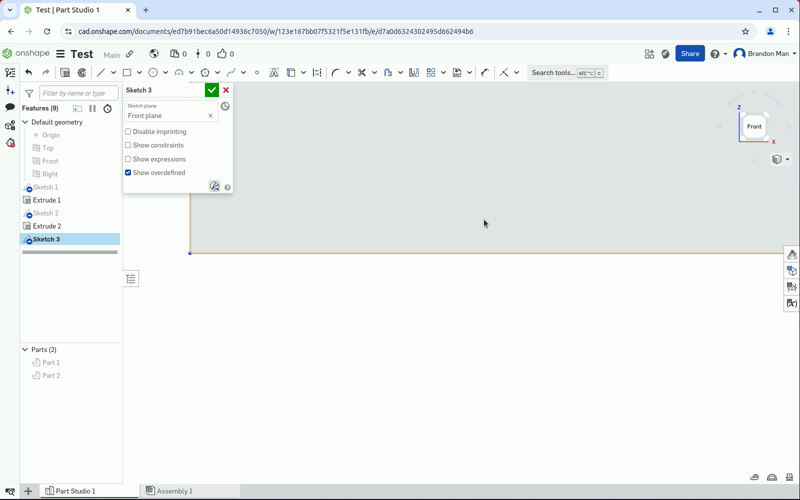
scroll(-6)
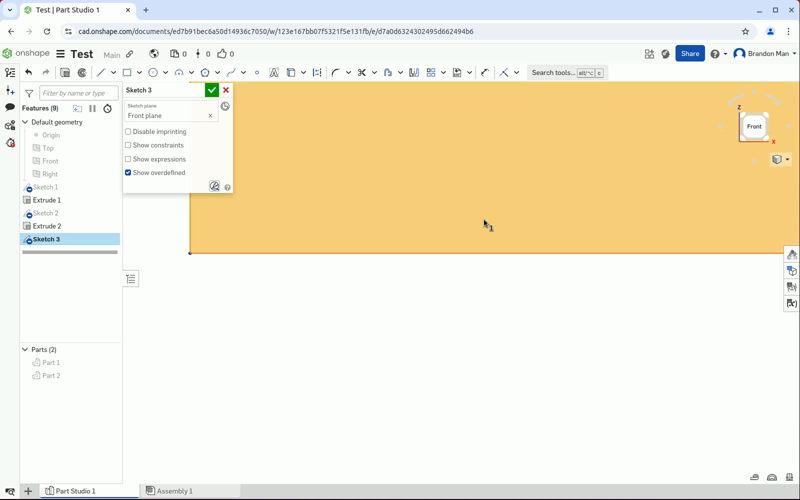
scroll(-6)
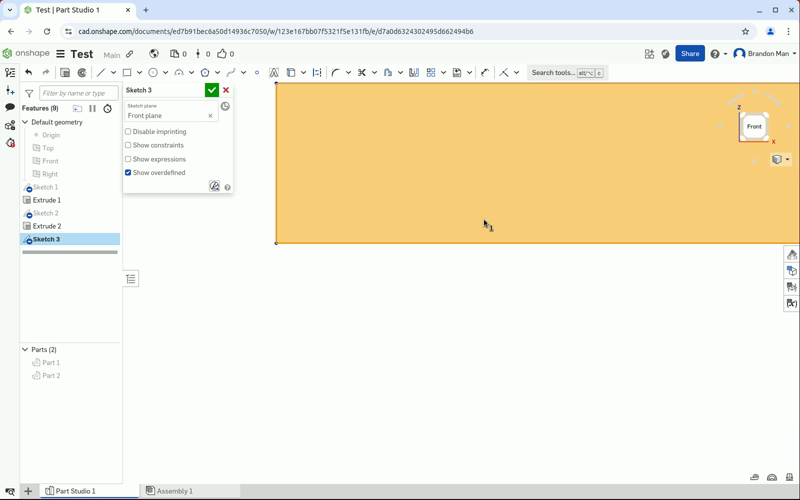
scroll(-6)
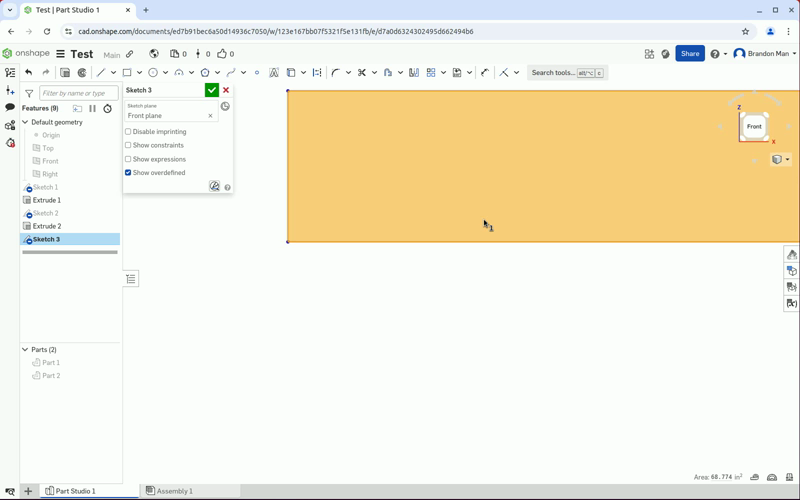
scroll(-6)
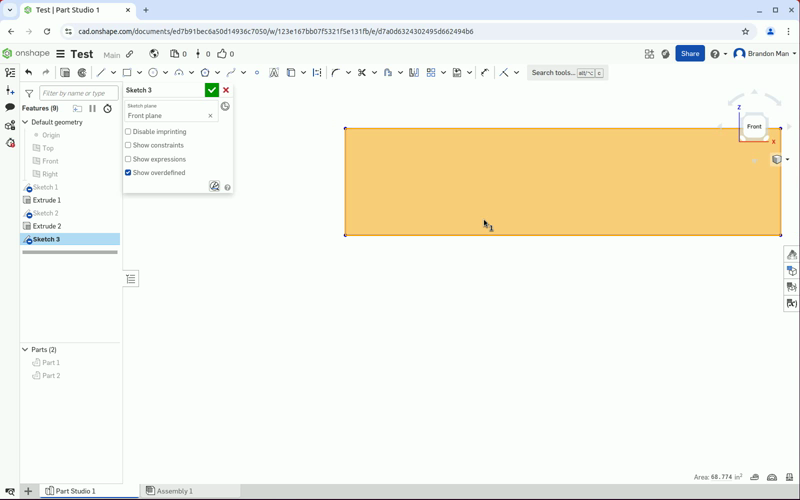
scroll(-6)
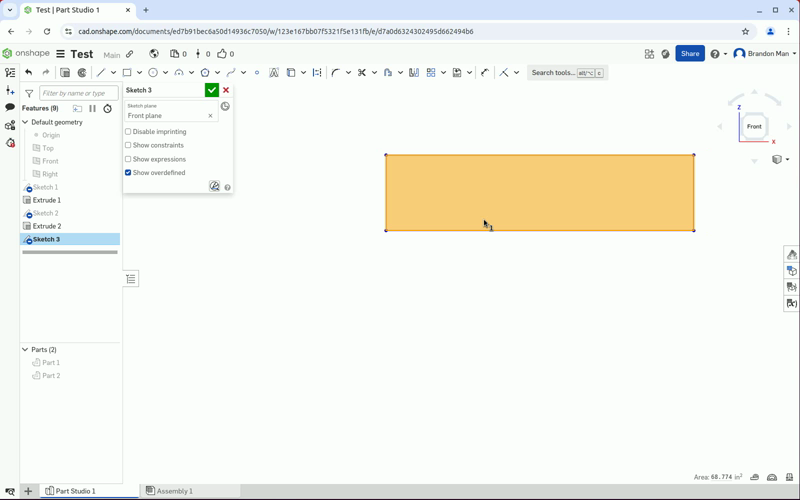
scroll(-6)
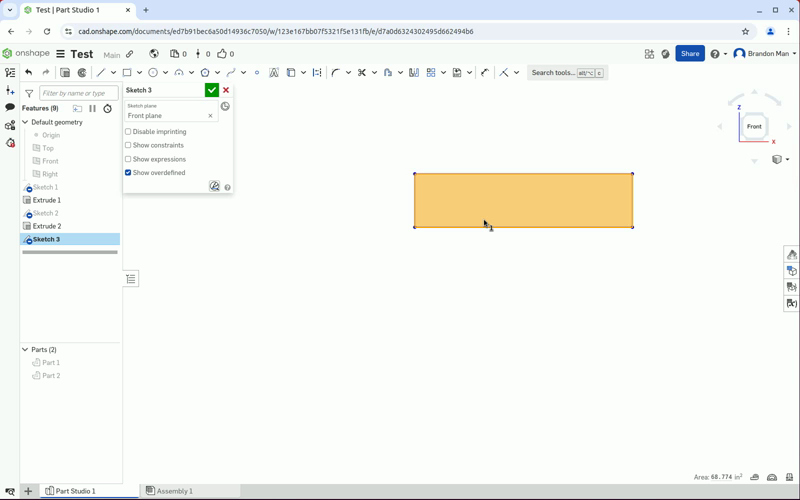
scroll(-6)
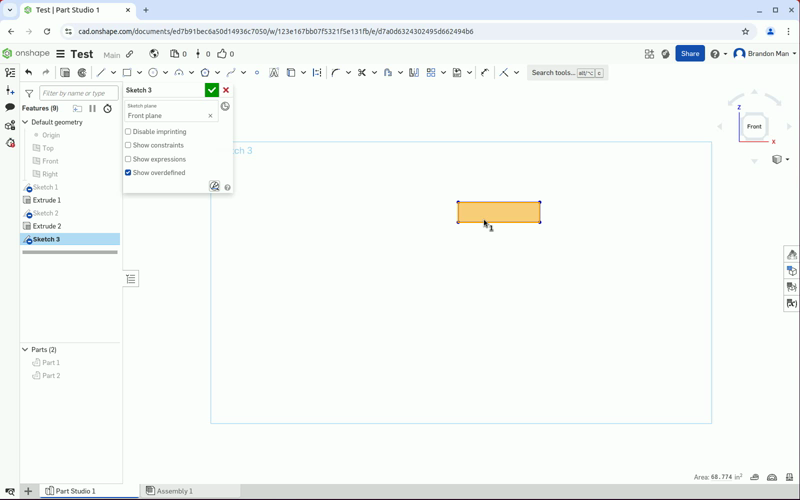
mouse_move(73, 352)
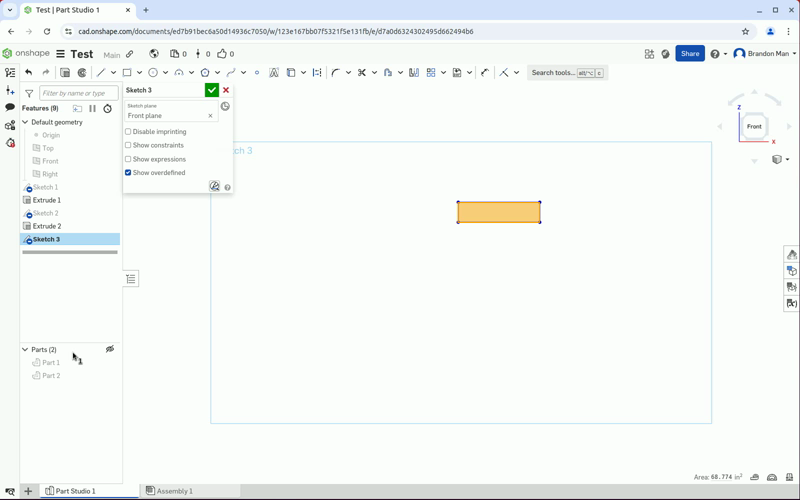
key(shift+y)
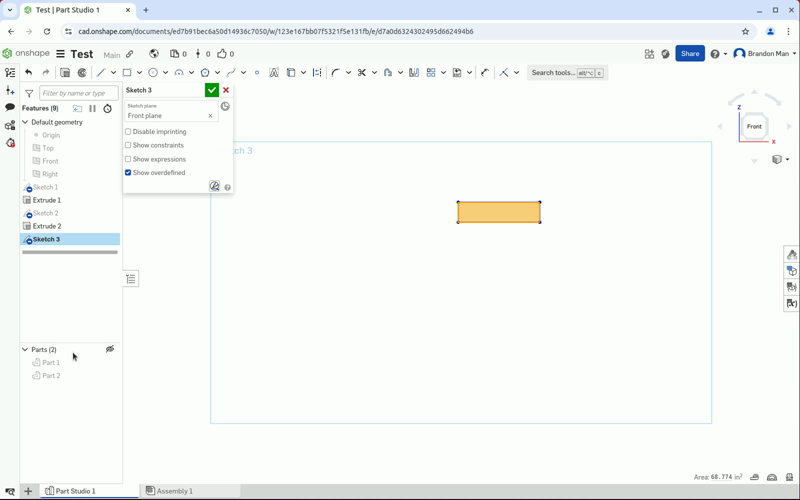
key(shift+e)
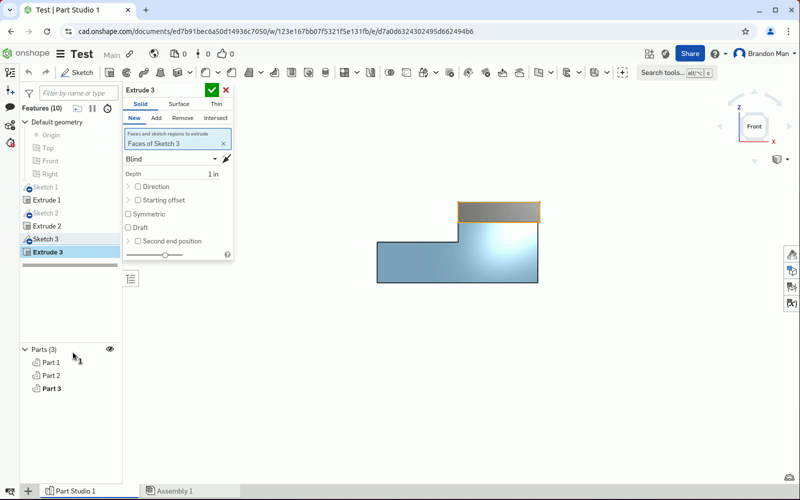
mouse_move(143, 106)
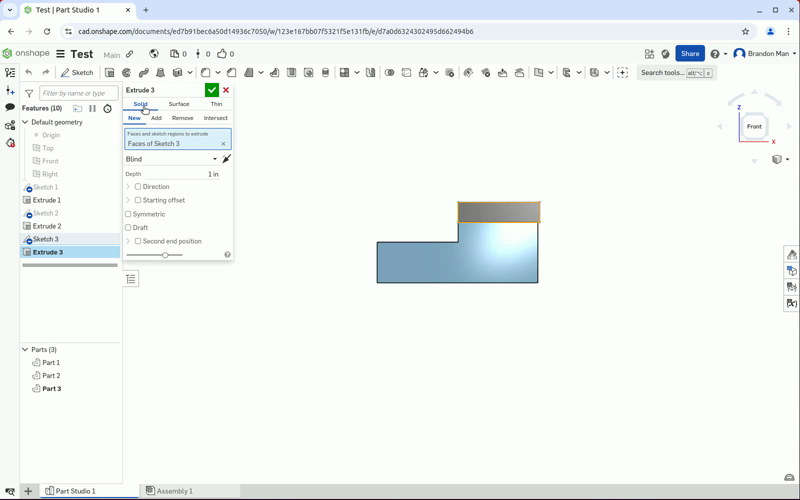
click(143, 106)
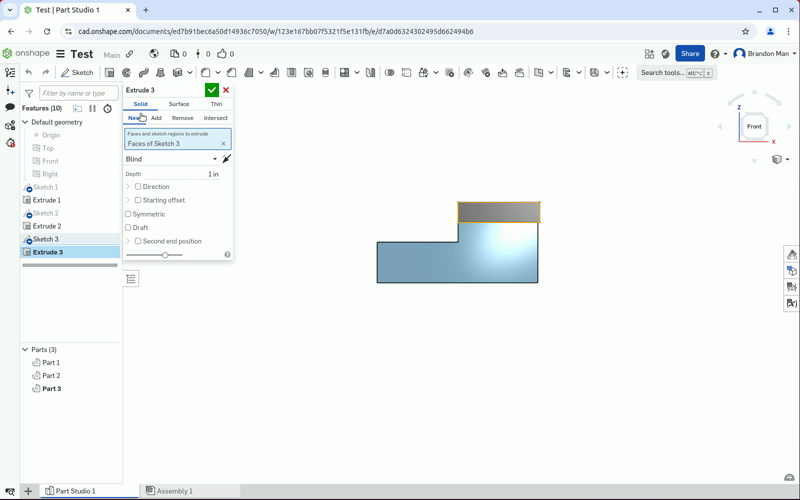
mouse_move(137, 120)
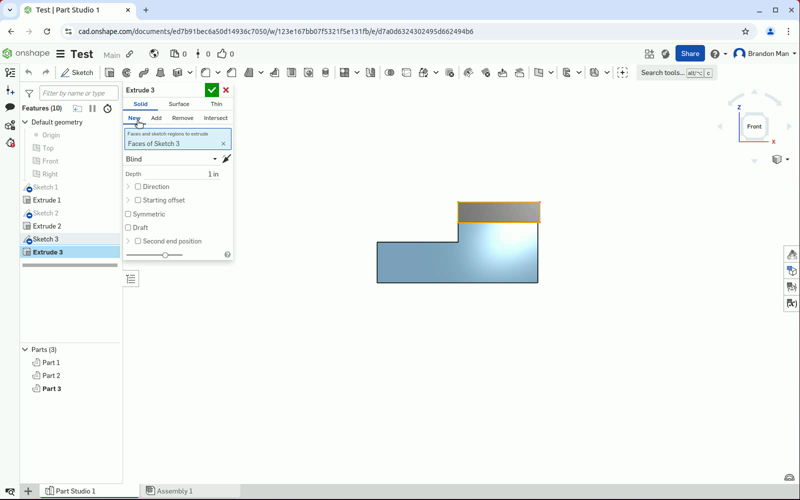
click(137, 120)
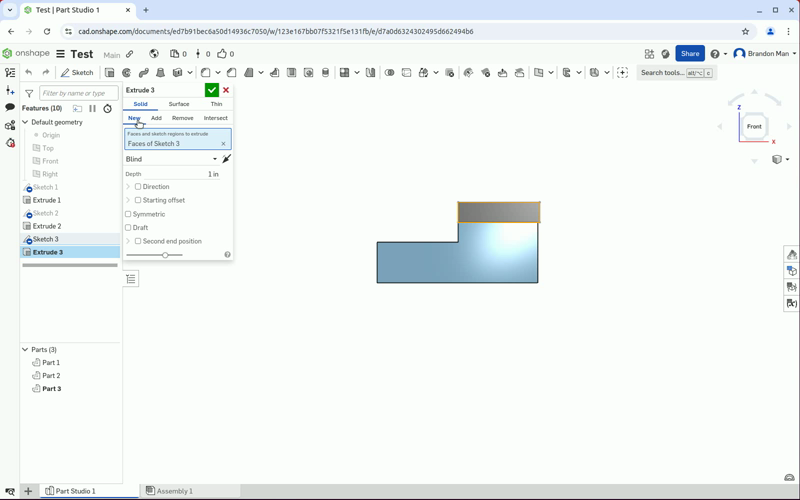
key(tab, 4)
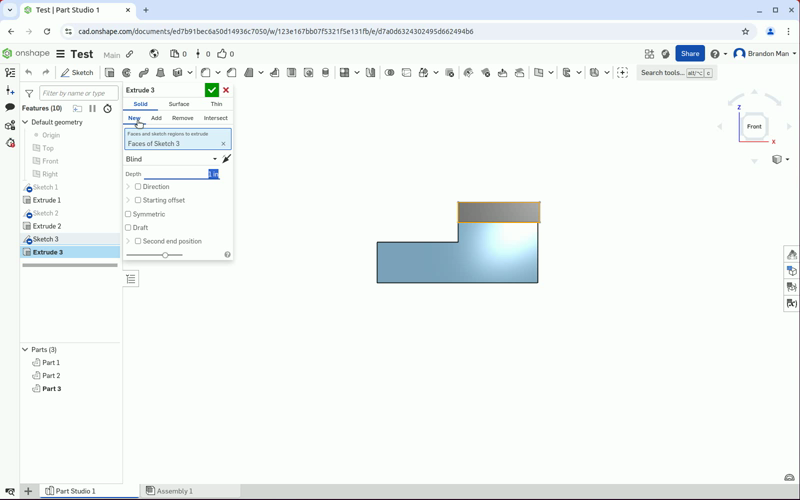
text(13.239)
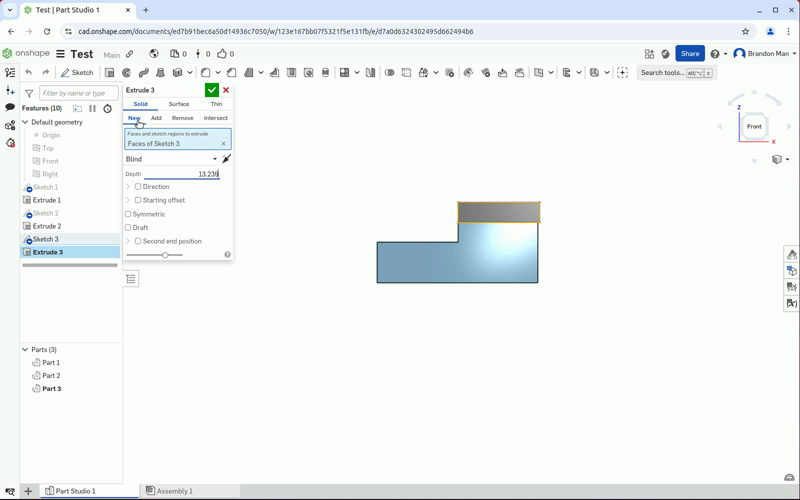
key(enter)
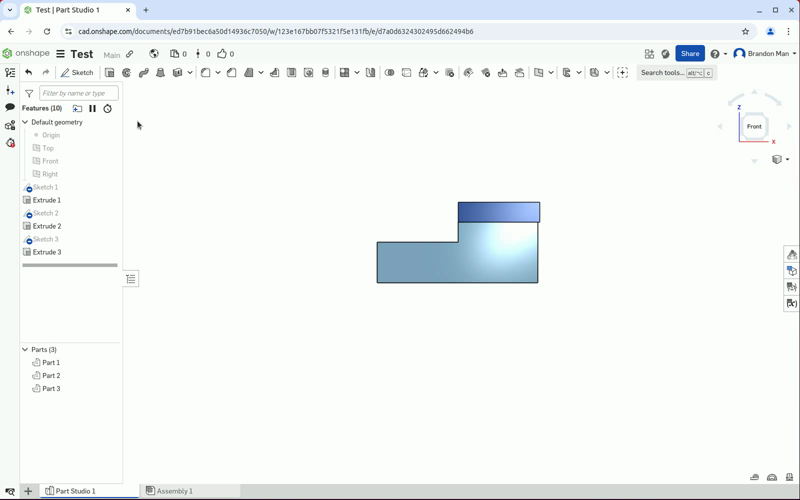
key(shift+h)
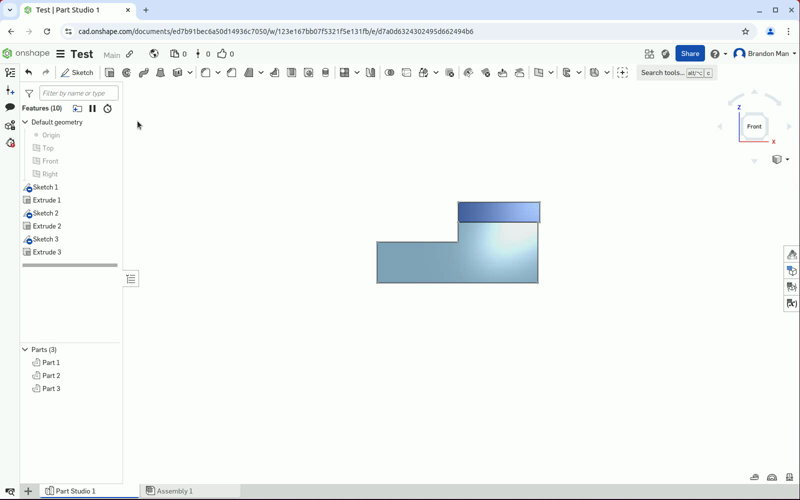
key(shift+h)
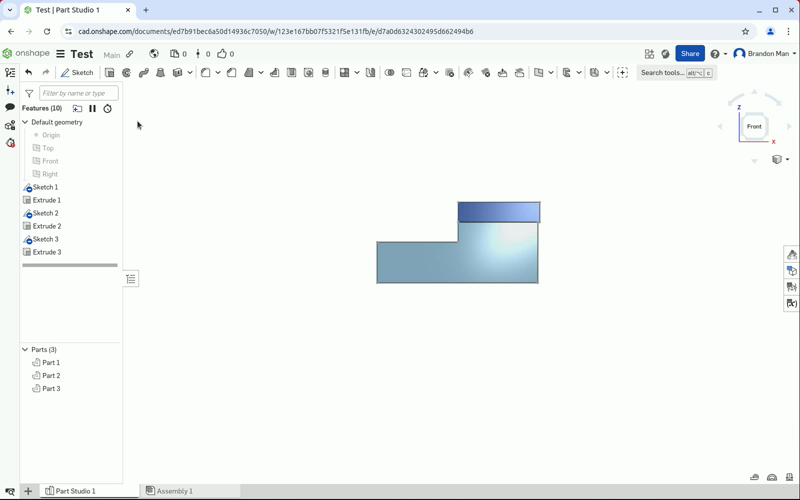
key(shift+7)
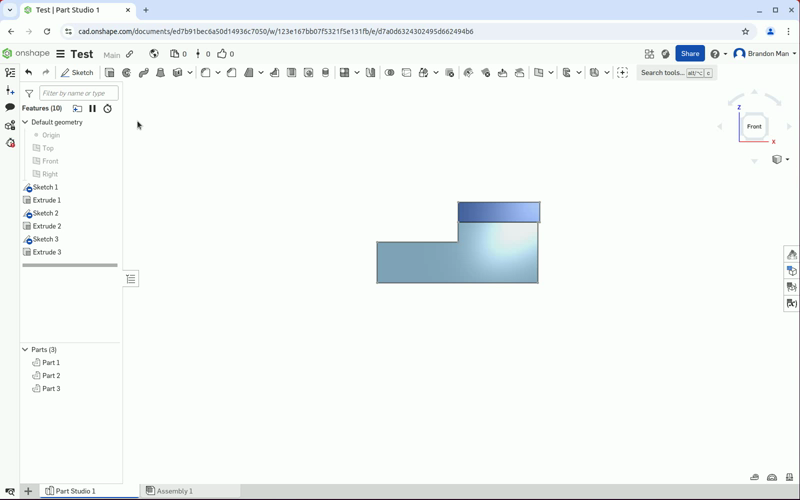
key(left, 2)
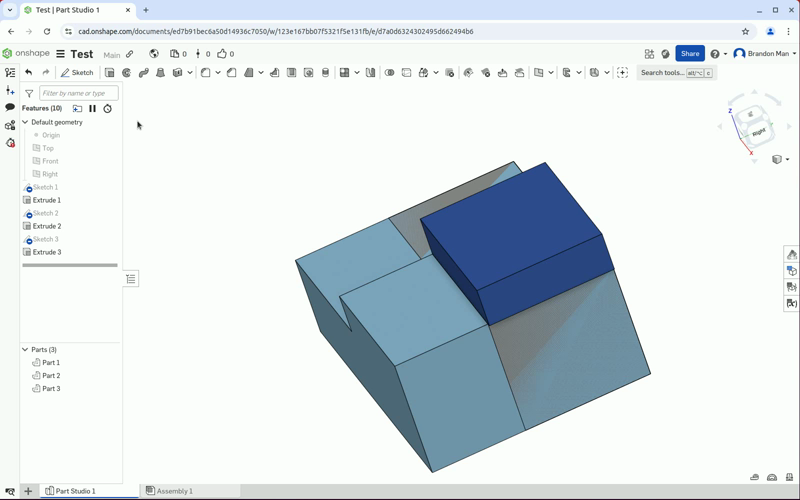
key(down, 2)
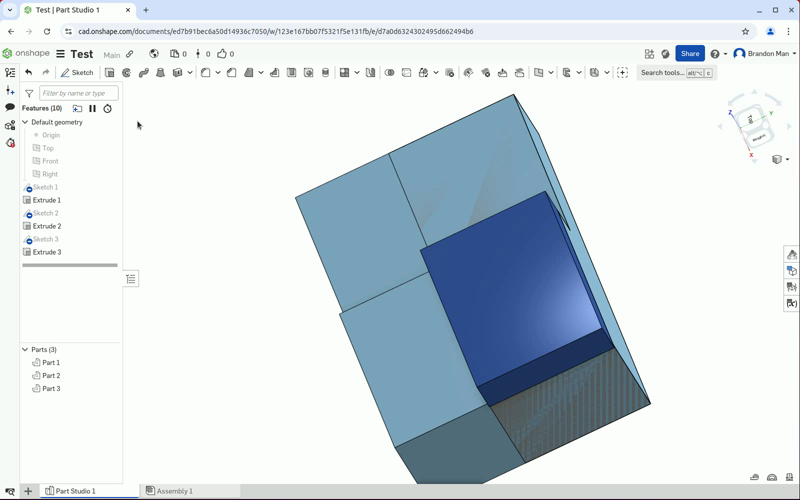
key(up, 2)
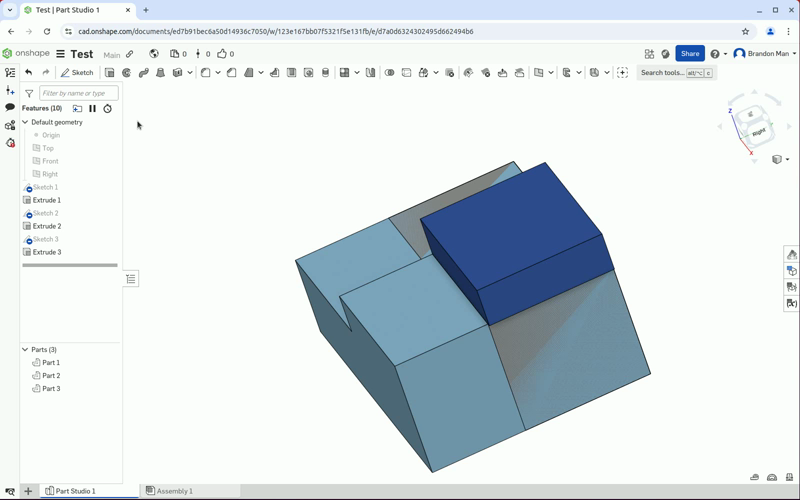
key(right, 2)
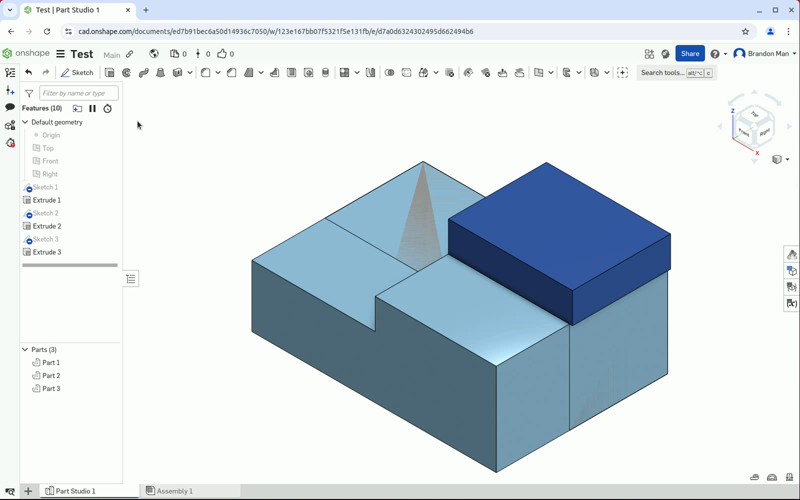
mouse_move(73, 189)
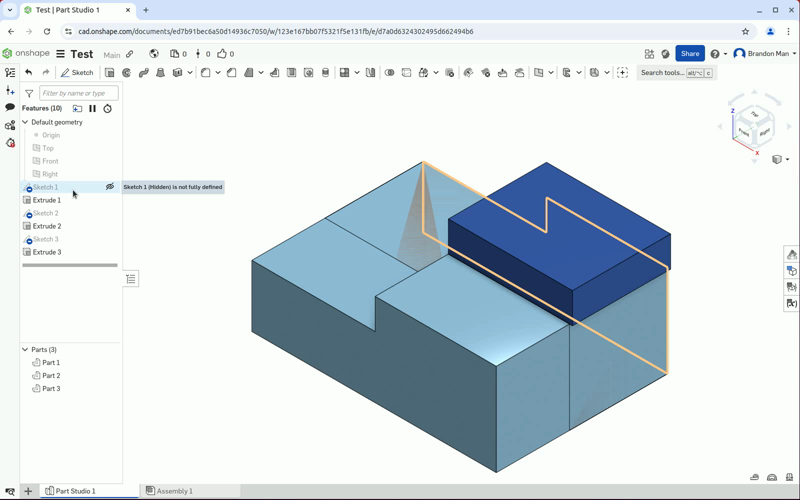
click(73, 189)